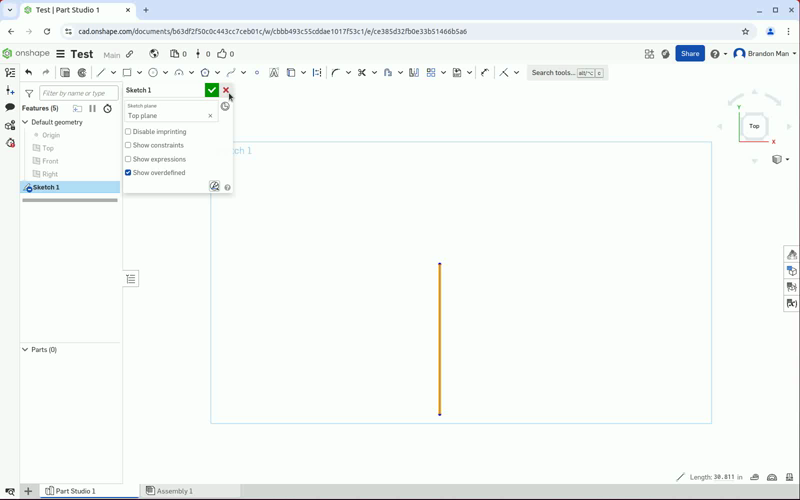
key(shift+h)
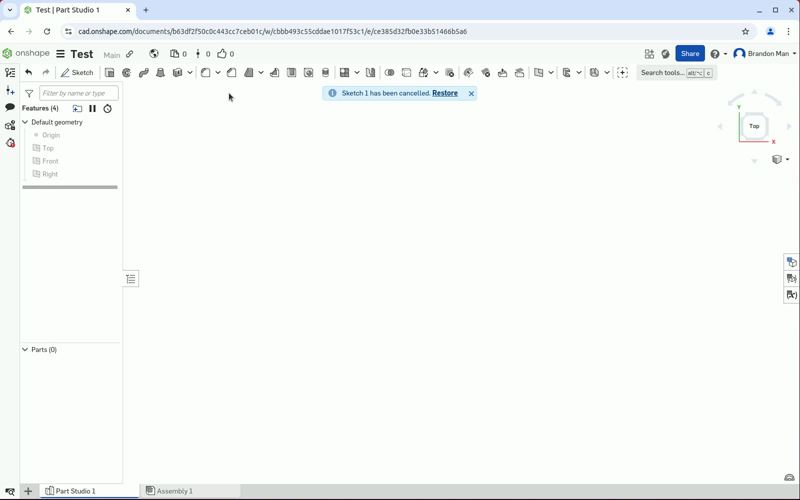
mouse_move(73, 352)
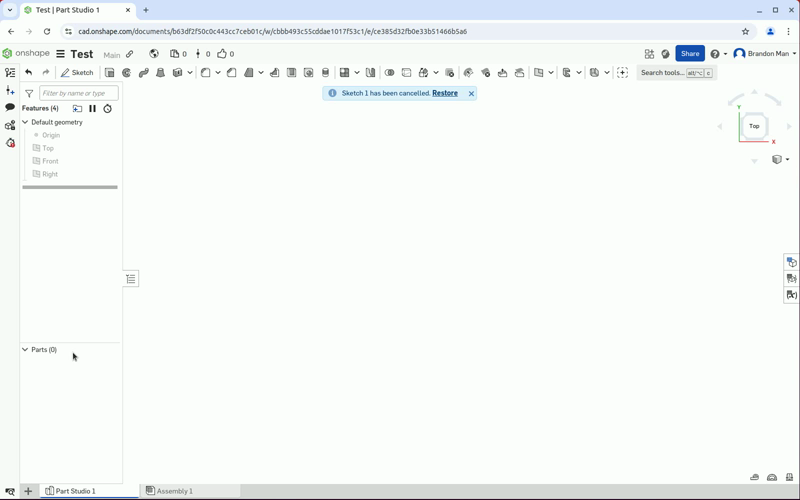
key(y)
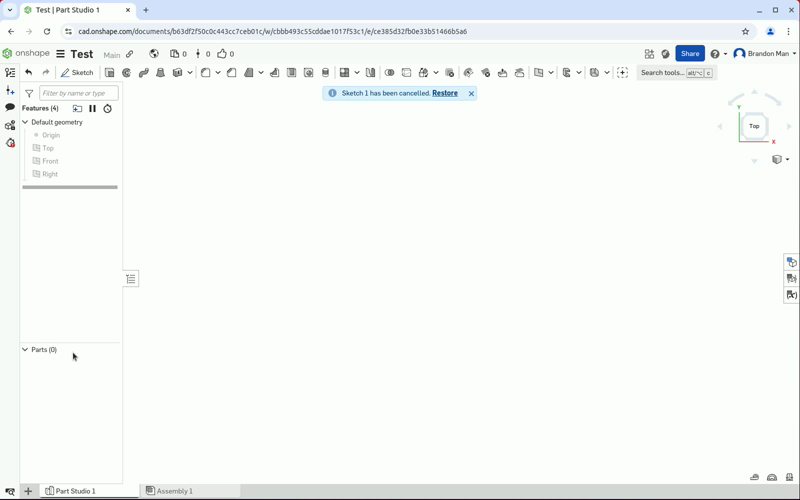
key(shift+p)
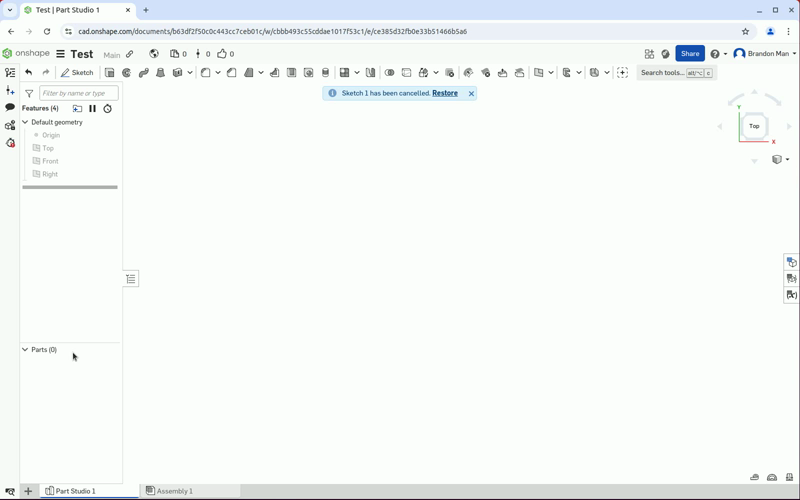
key(space)
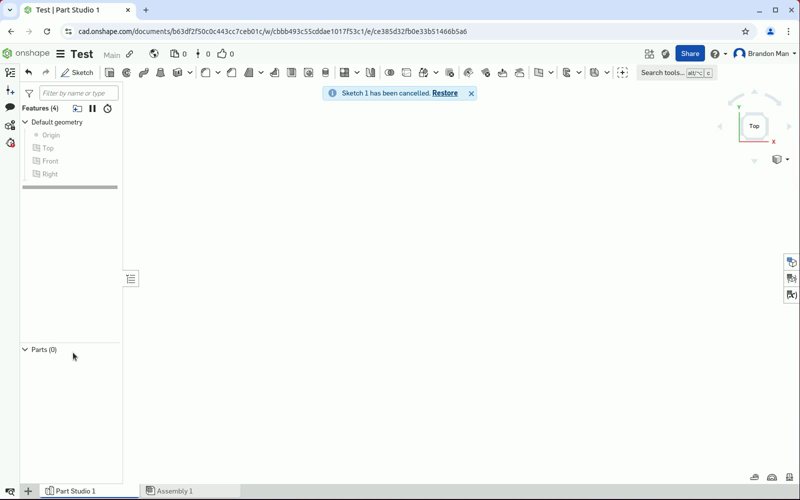
key_down(shift)
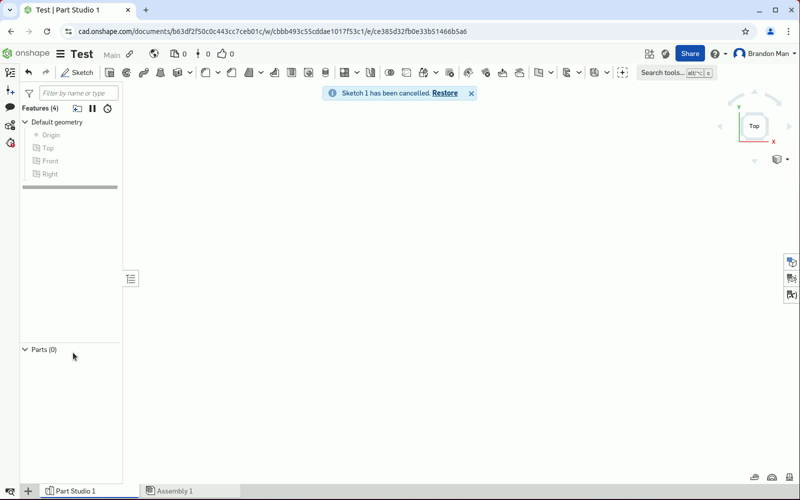
key(up)
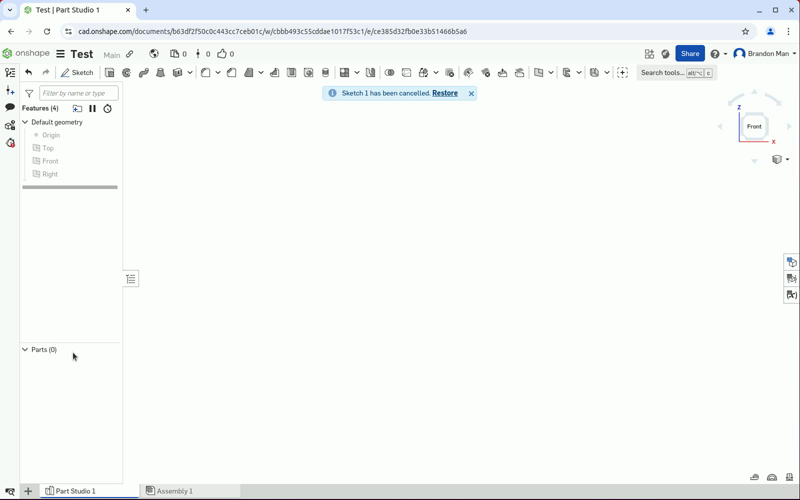
key_up(shift)
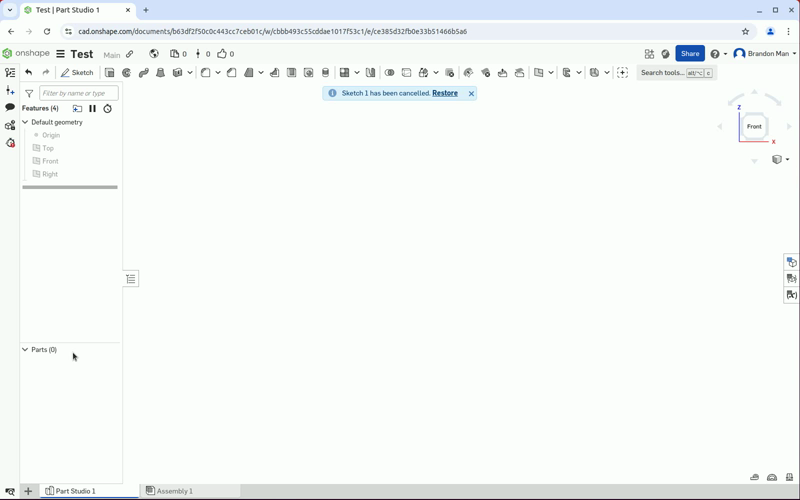
mouse_move(73, 352)
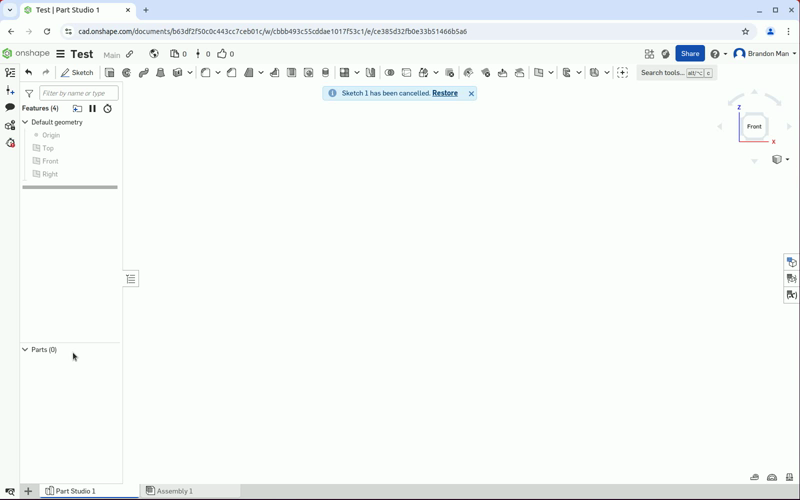
key(shift+y)
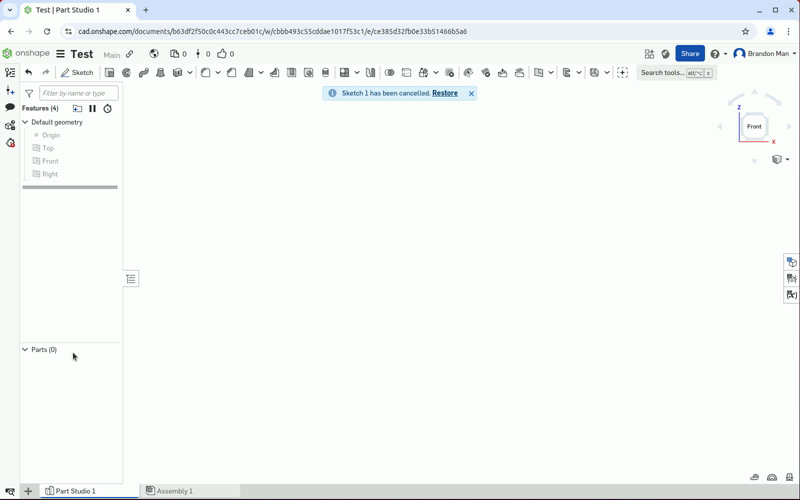
key(shift+s)
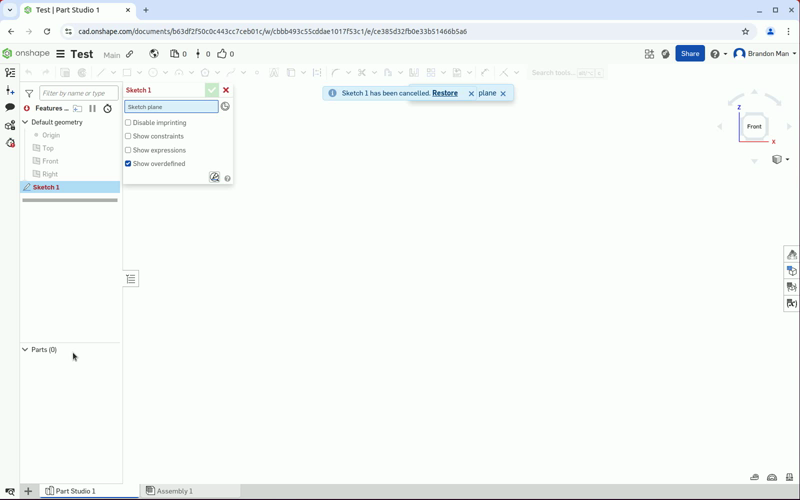
mouse_move(73, 163)
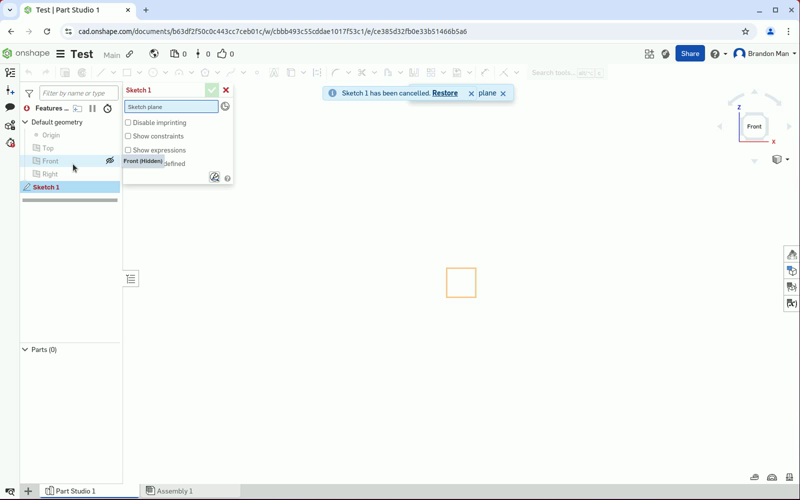
click(73, 163)
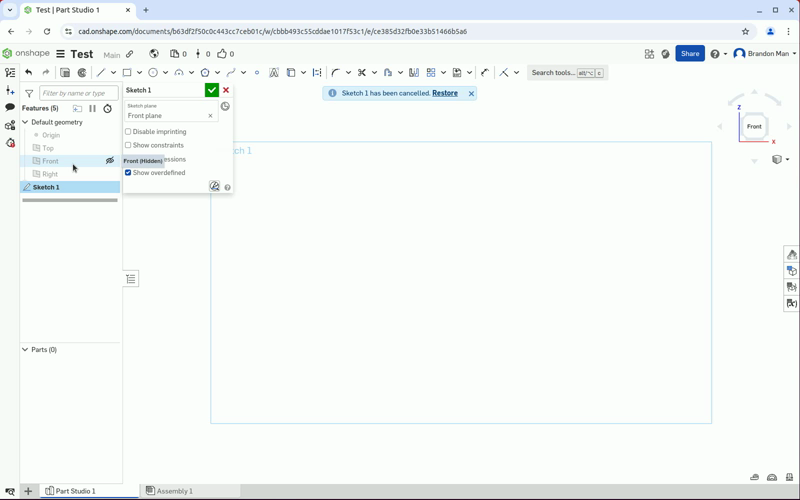
mouse_move(73, 352)
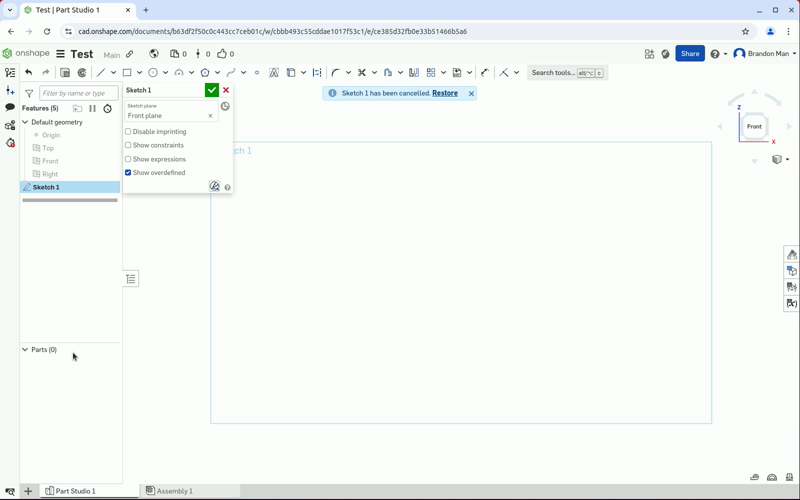
key(y)
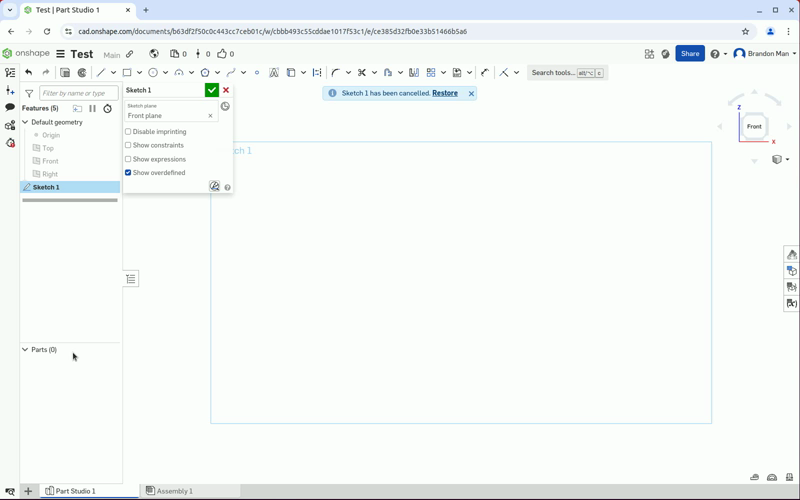
key(l)
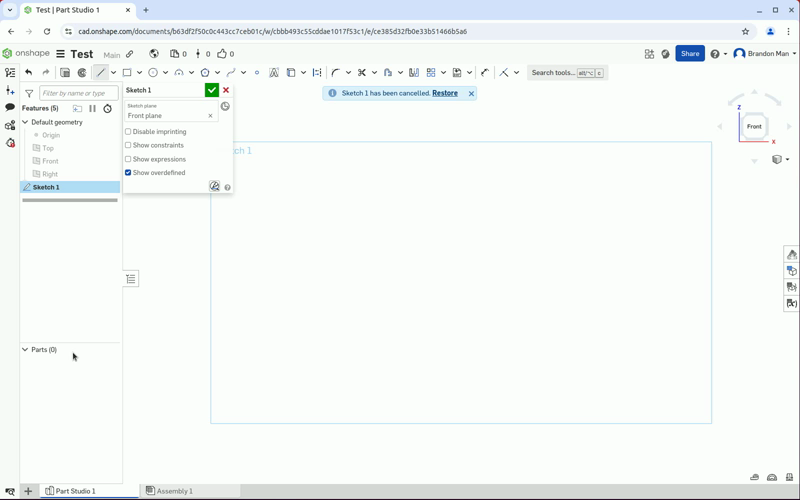
key_down(shift)
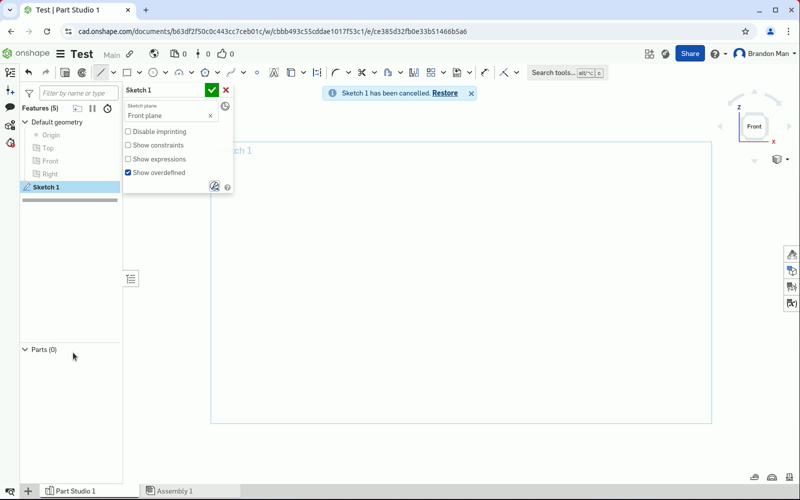
mouse_move(348, 185)
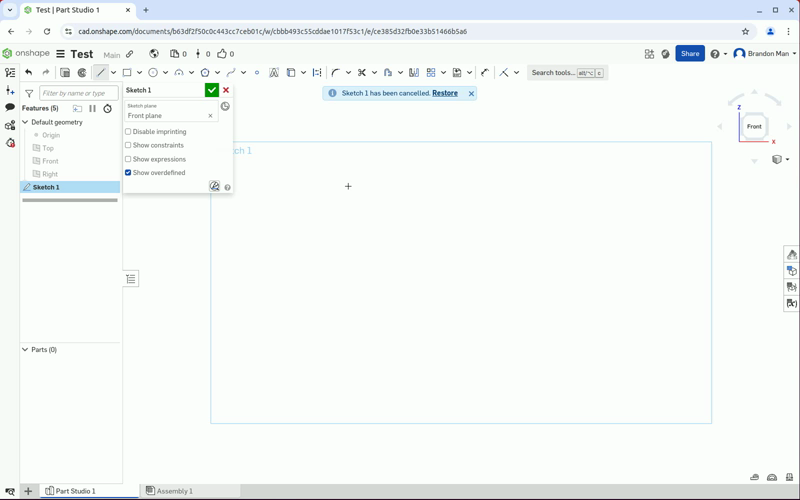
click(348, 185)
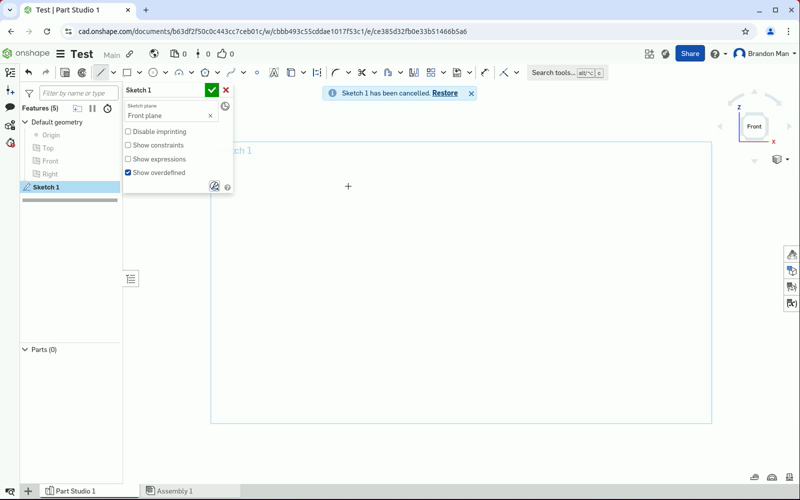
key_up(shift)
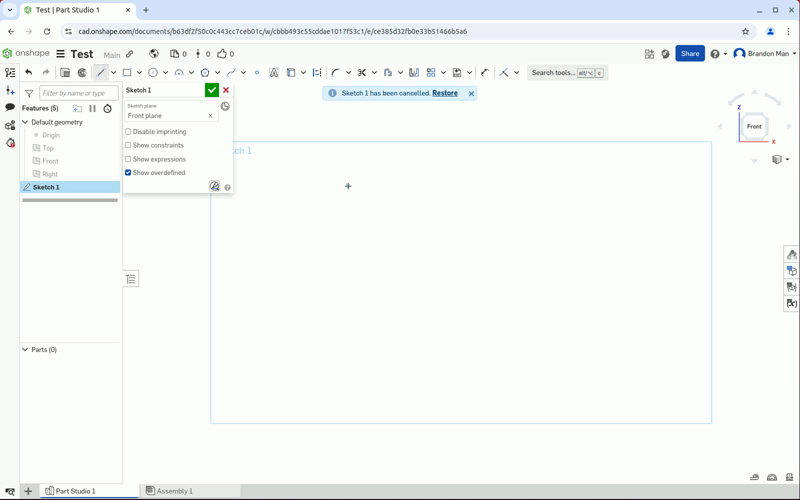
key_down(shift)
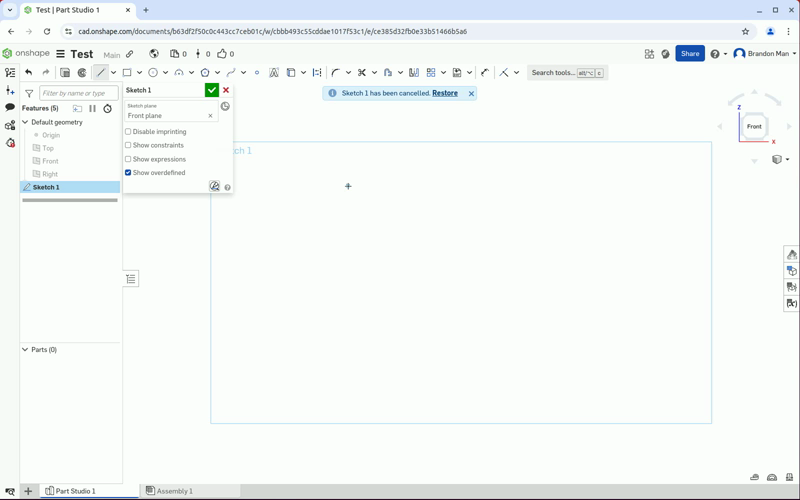
mouse_move(445, 282)
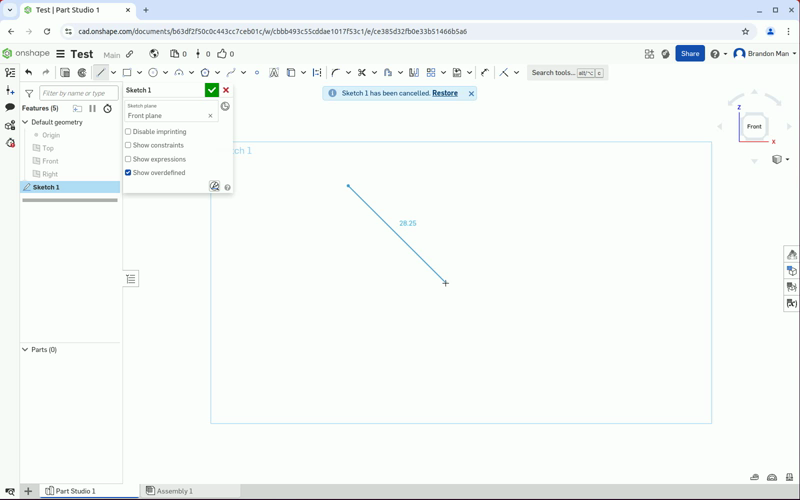
click(445, 282)
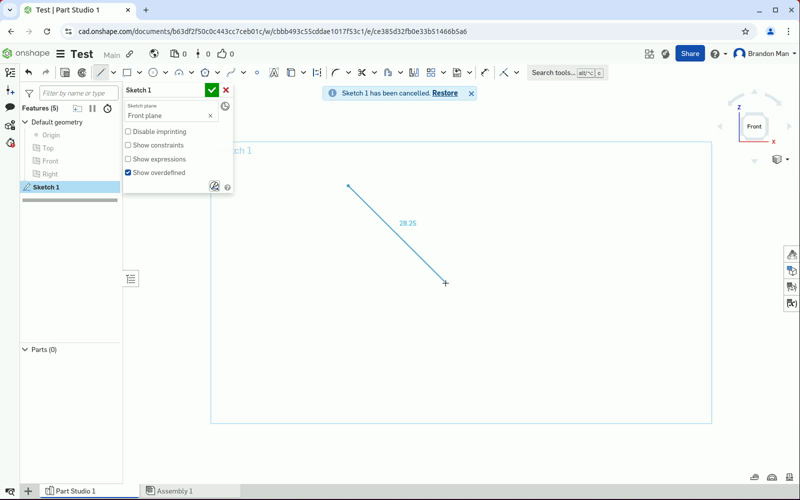
key_up(shift)
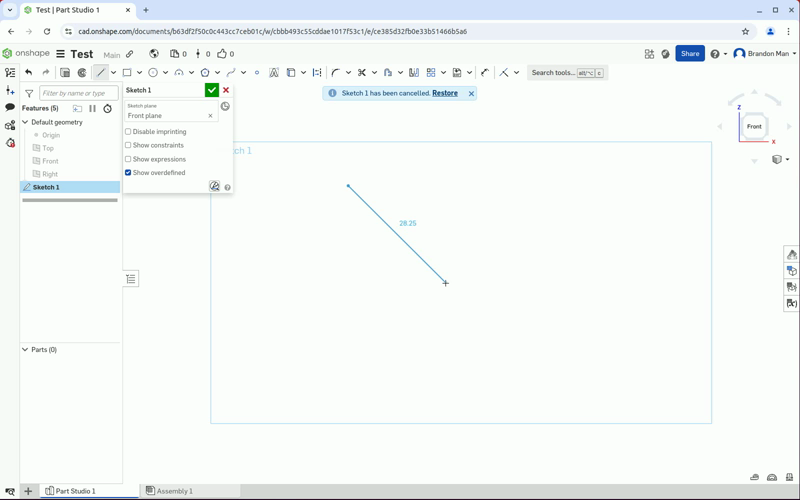
key_down(shift)
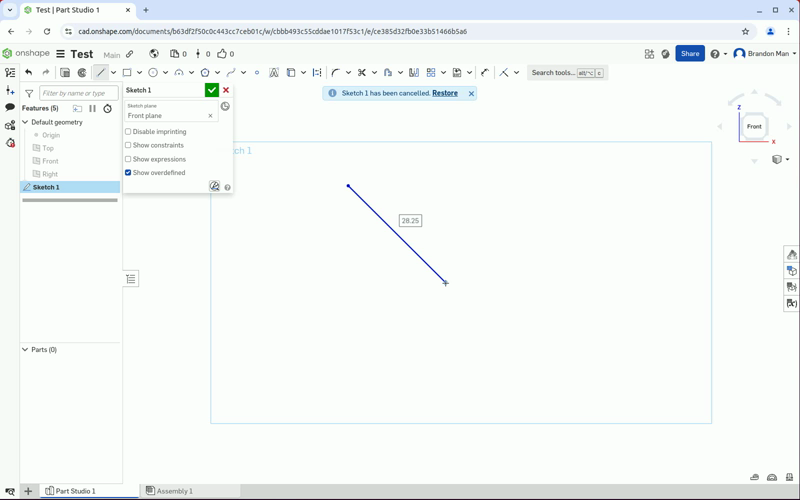
mouse_move(475, 282)
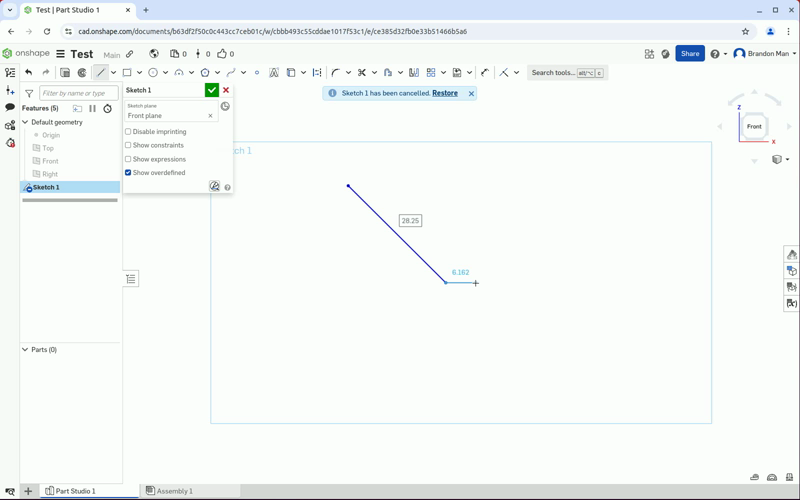
mouse_move(460, 282)
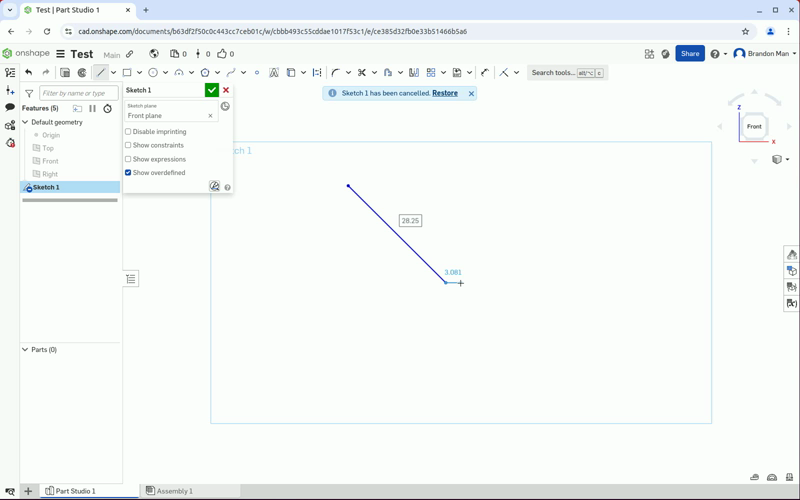
click(460, 282)
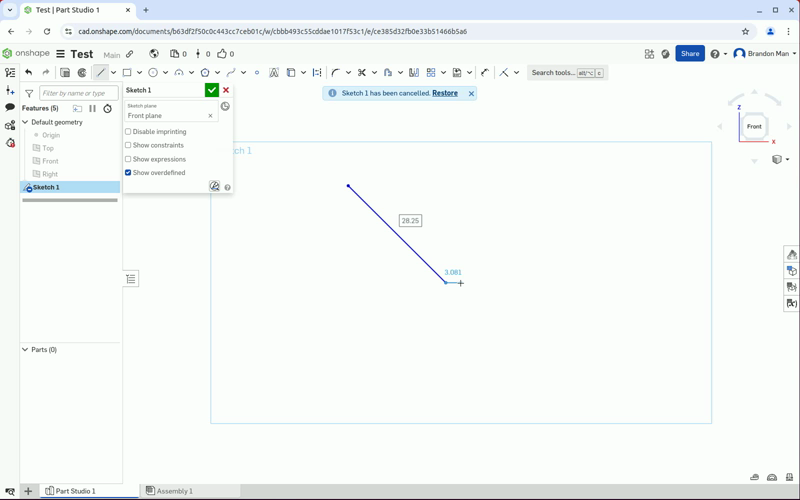
key_up(shift)
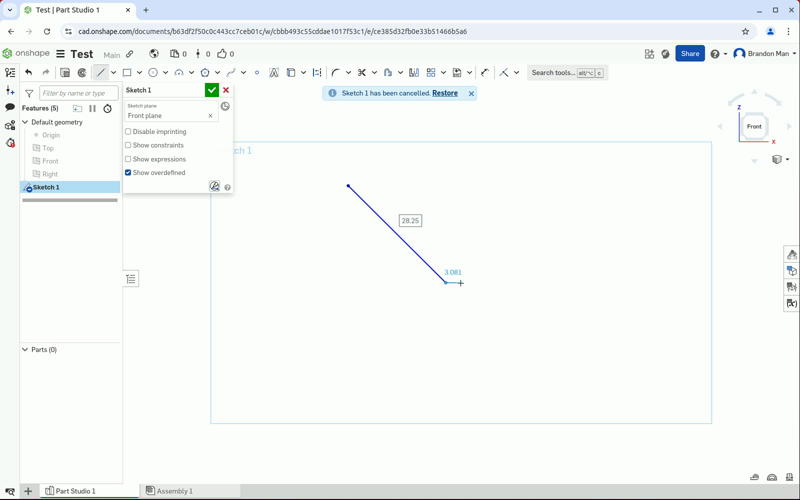
key_down(shift)
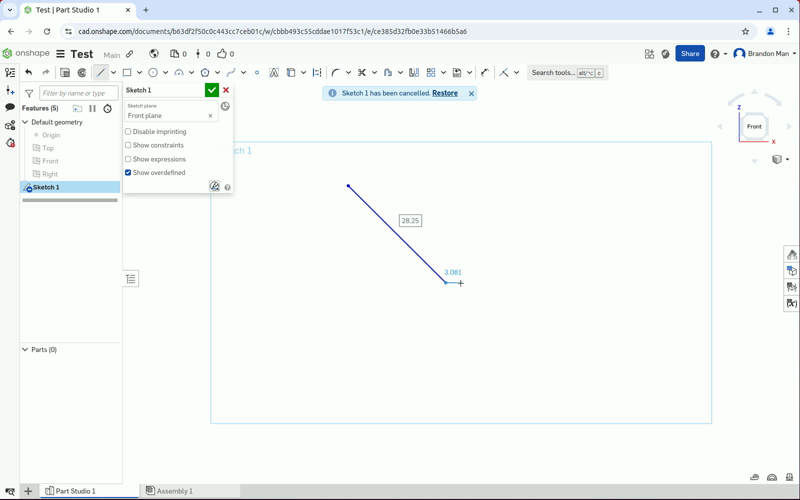
mouse_move(348, 170)
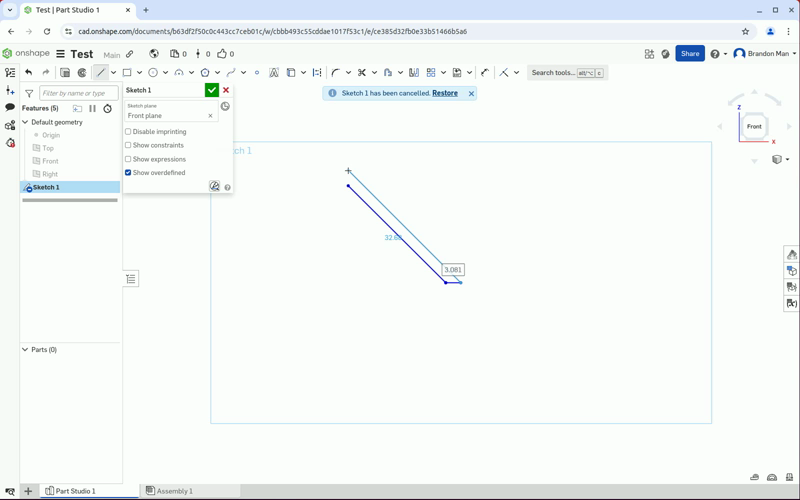
click(348, 170)
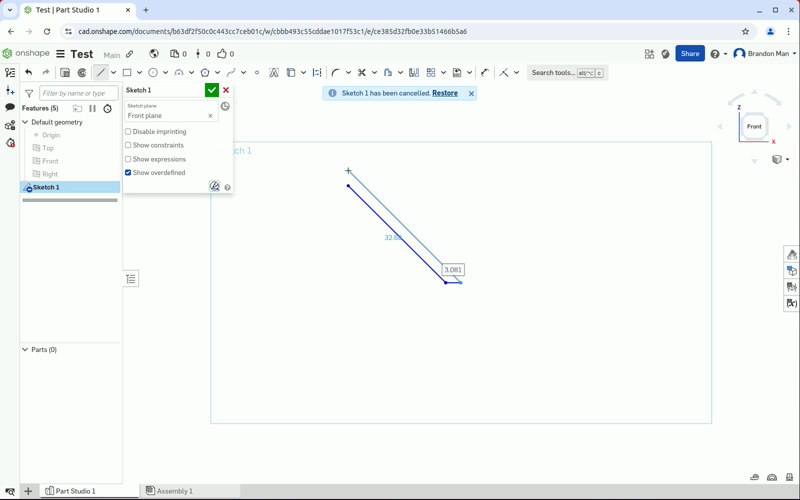
key_up(shift)
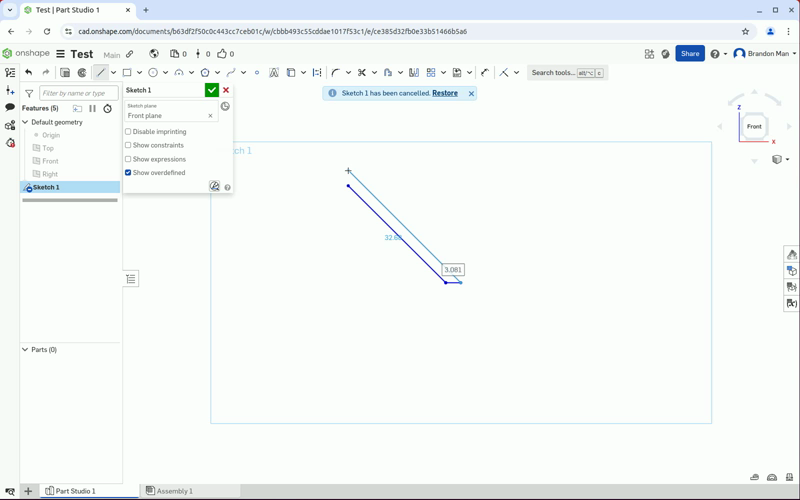
mouse_move(378, 170)
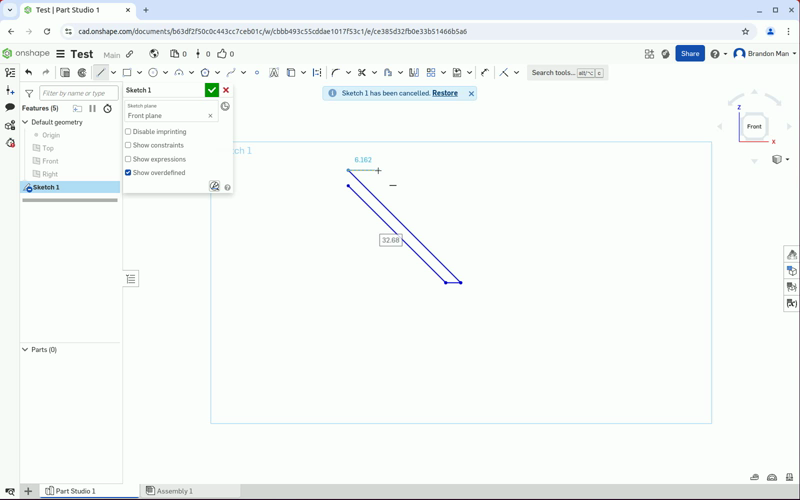
key_down(shift)
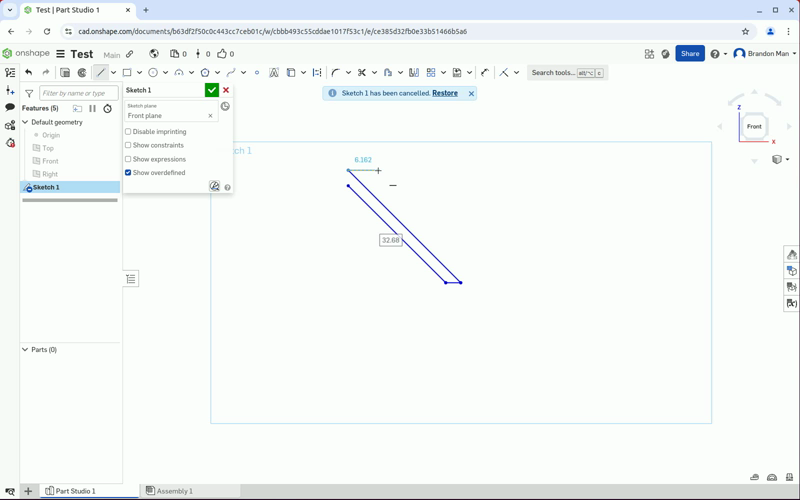
mouse_move(348, 185)
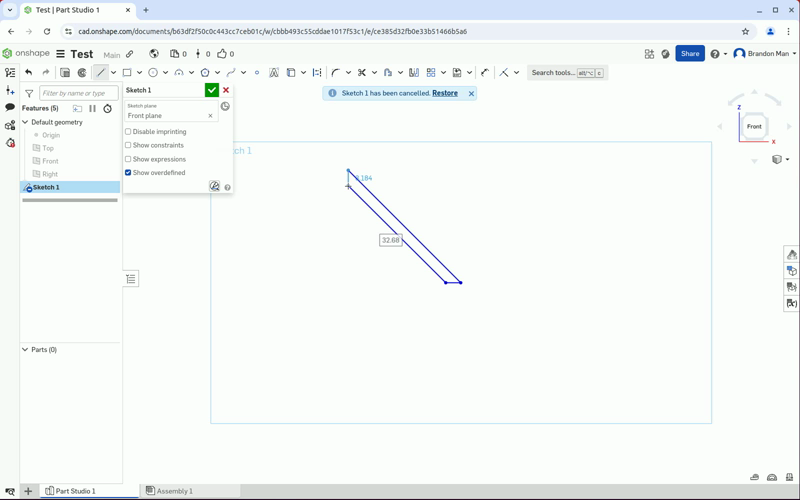
key_up(shift)
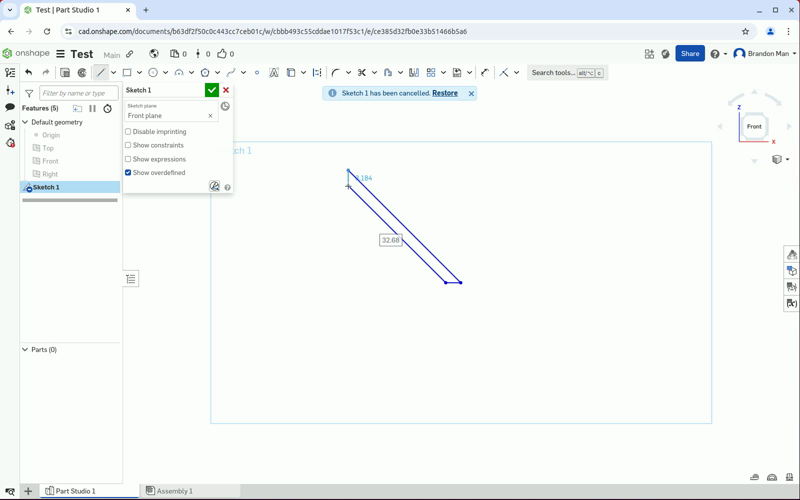
click(348, 185)
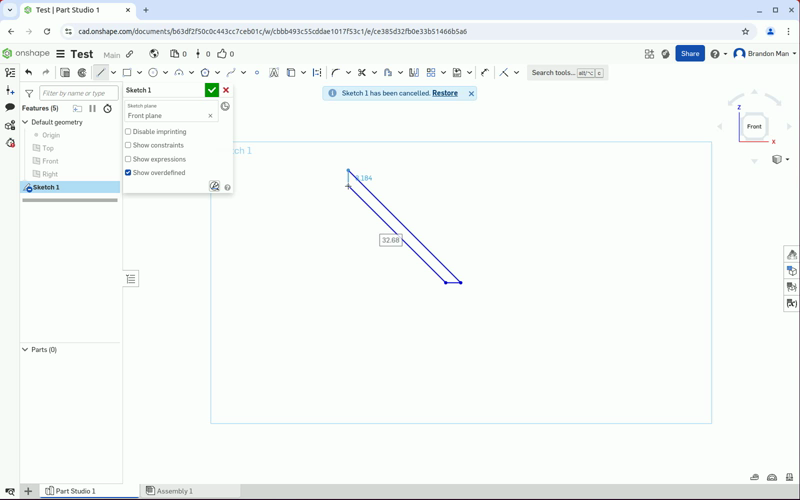
key(esc)
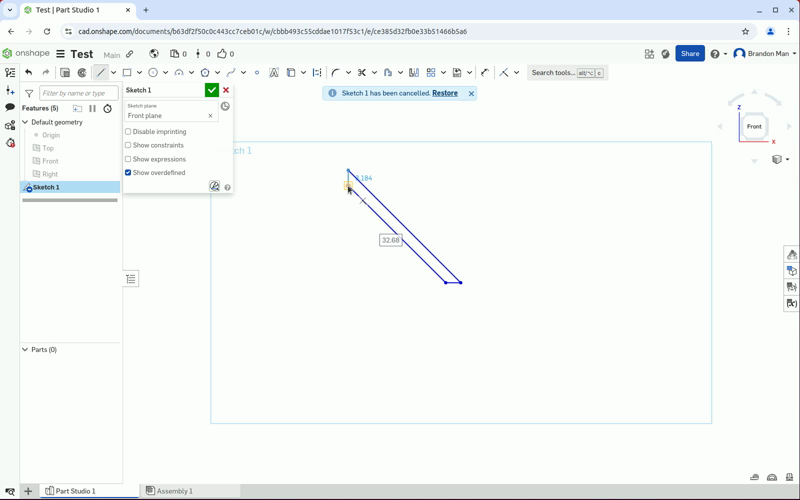
mouse_move(436, 261)
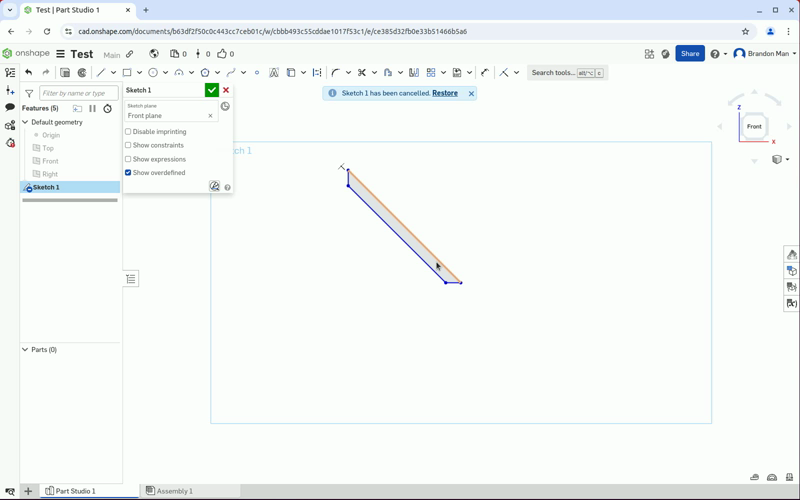
scroll(6)
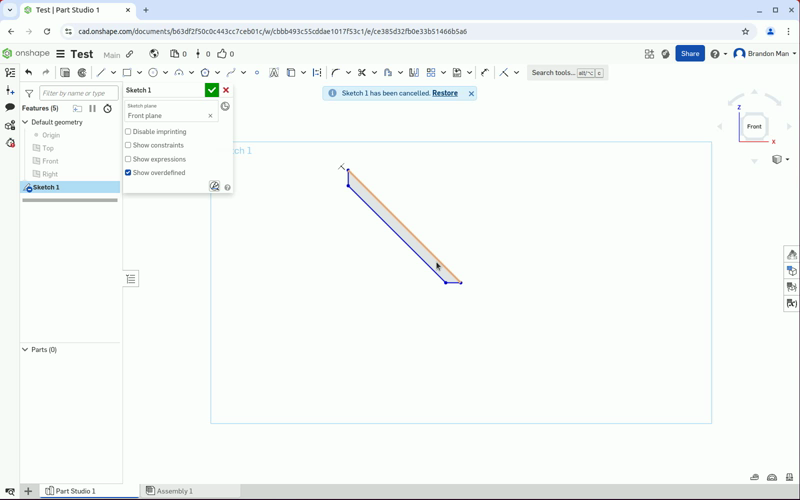
scroll(6)
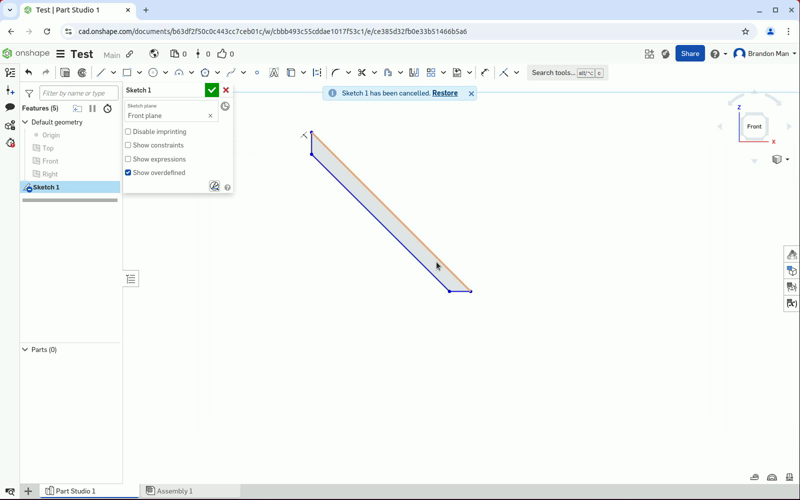
scroll(6)
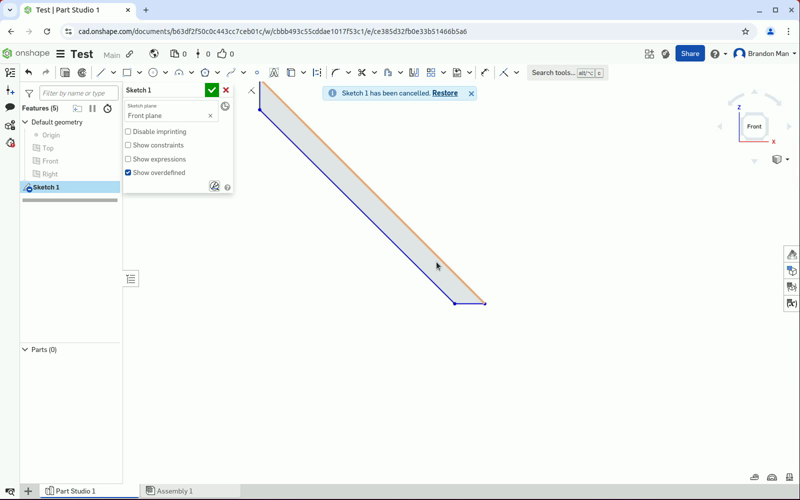
scroll(6)
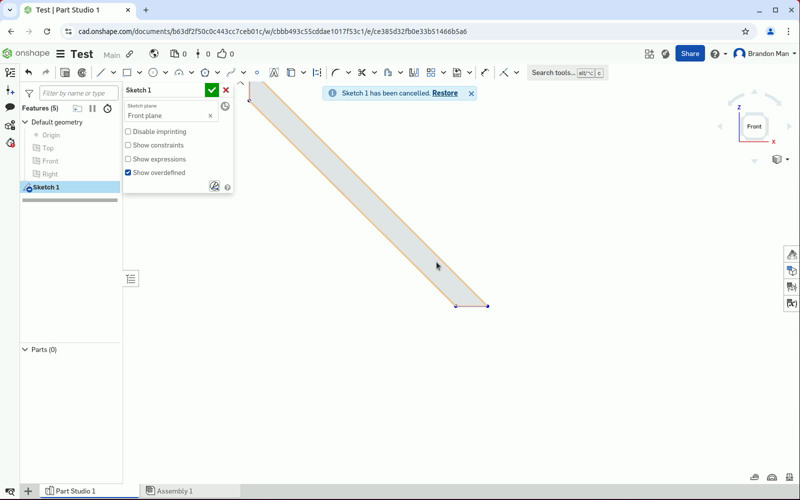
scroll(6)
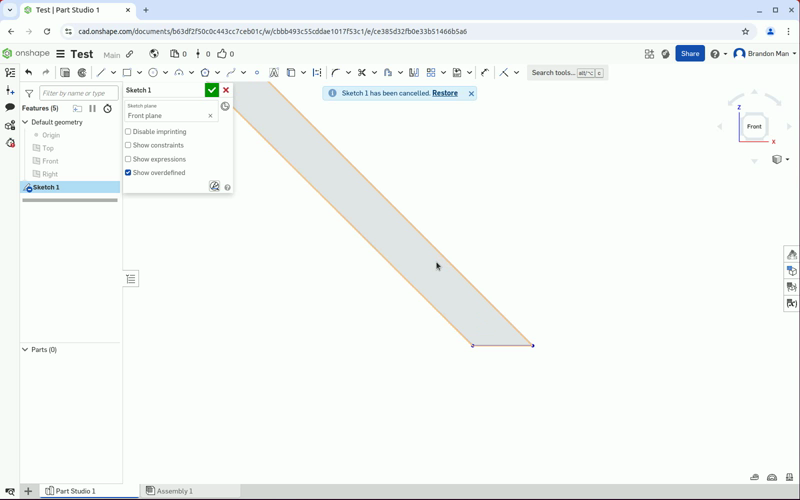
scroll(6)
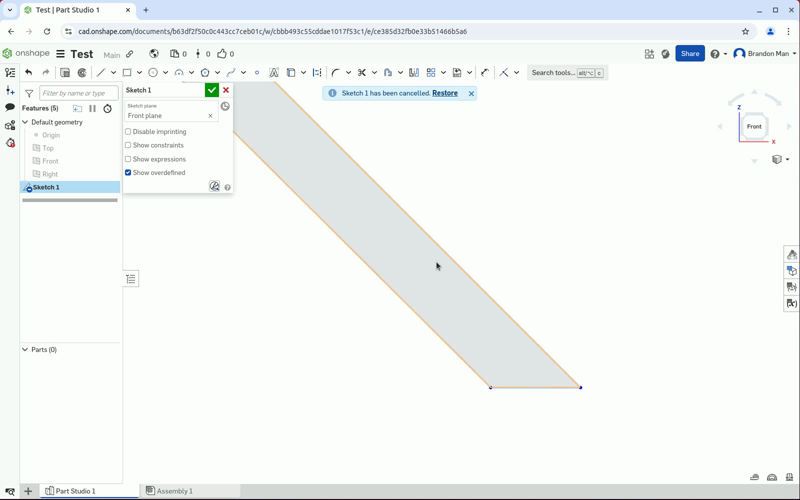
scroll(6)
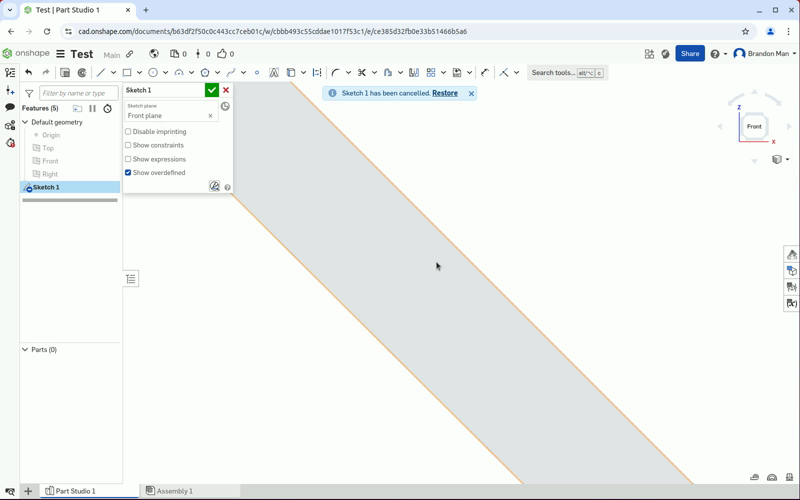
click(436, 261)
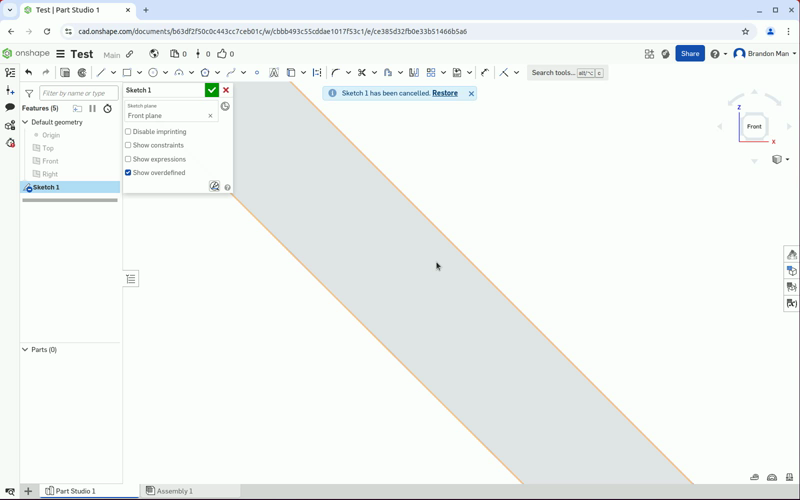
scroll(-6)
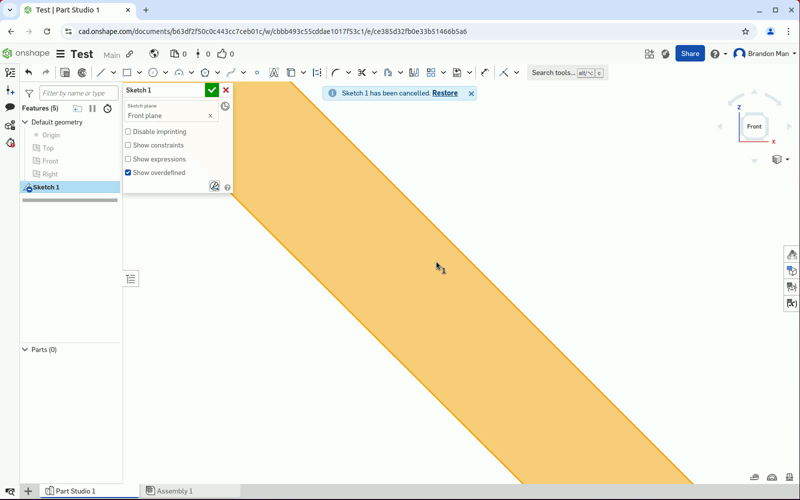
scroll(-6)
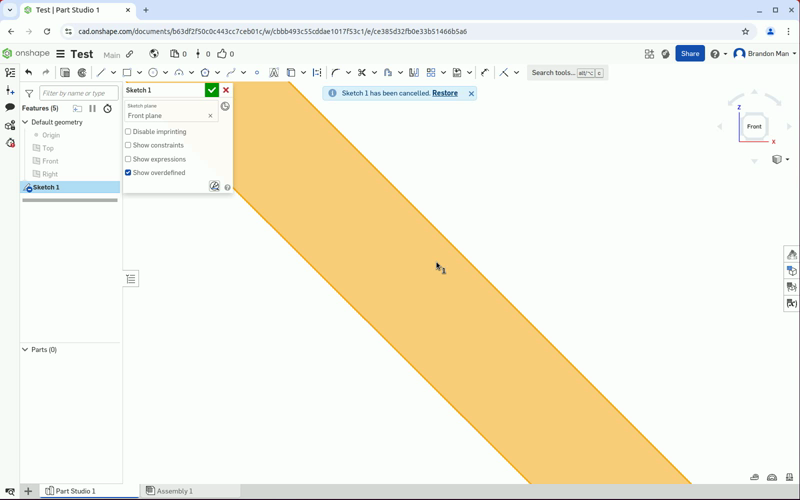
scroll(-6)
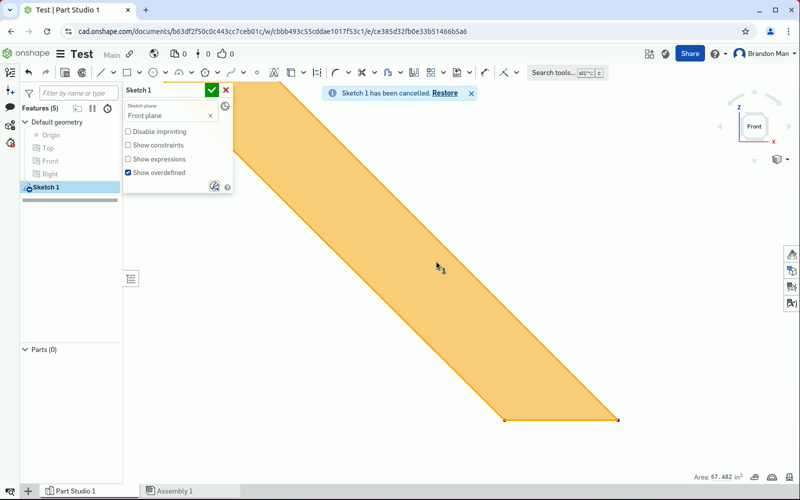
scroll(-6)
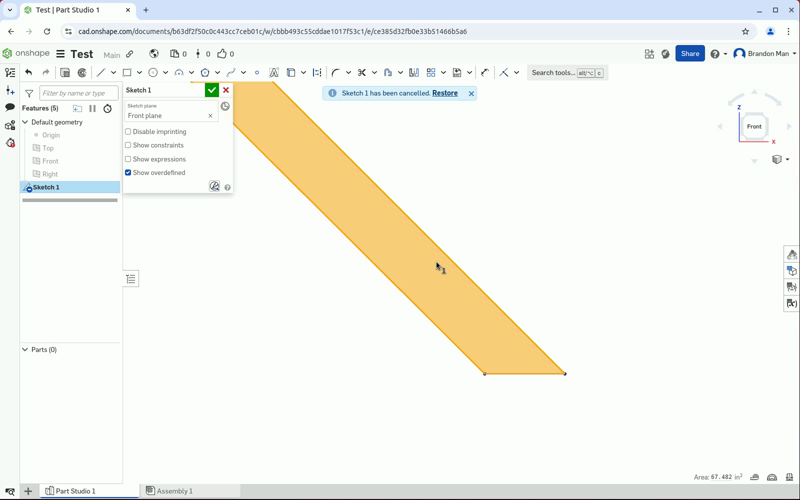
scroll(-6)
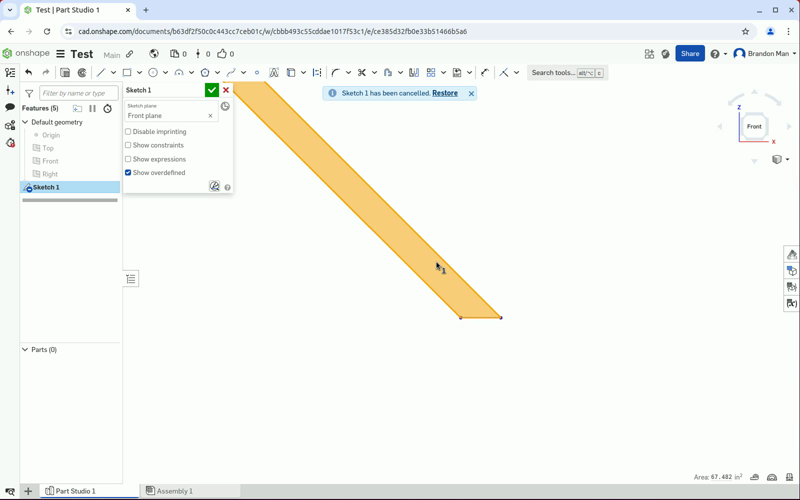
scroll(-6)
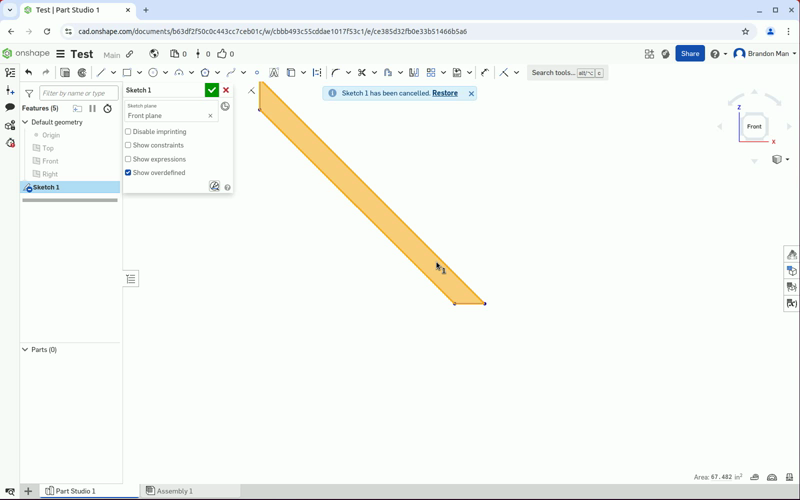
scroll(-6)
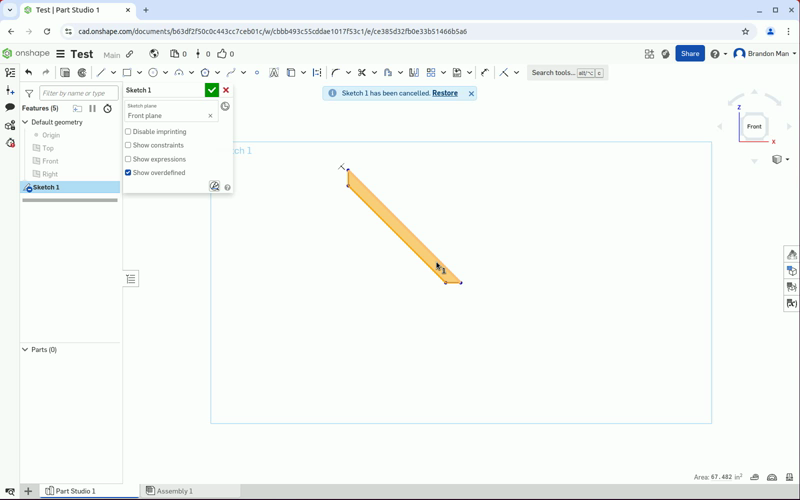
mouse_move(73, 352)
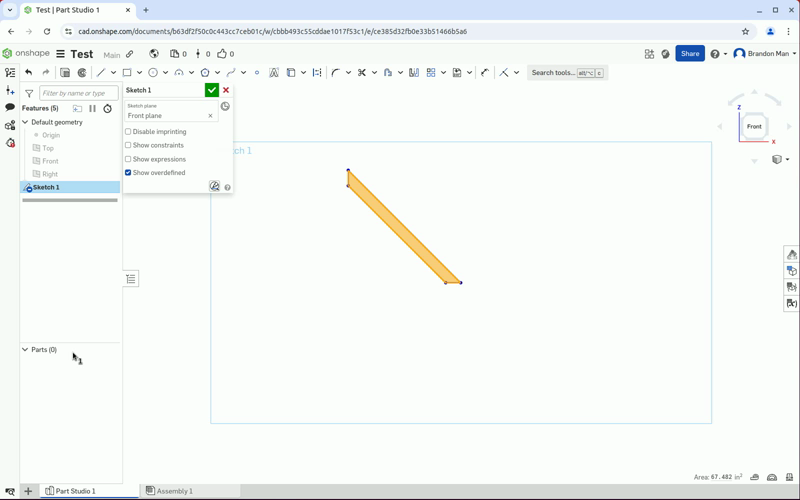
key(shift+y)
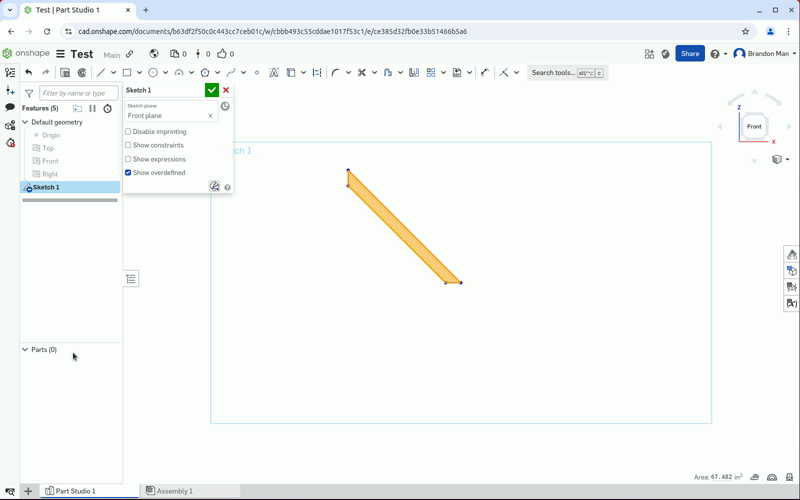
key(shift+e)
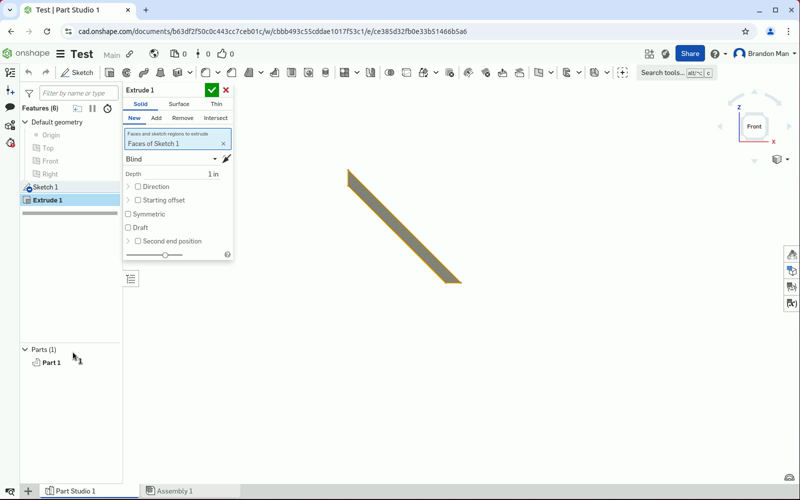
mouse_move(143, 106)
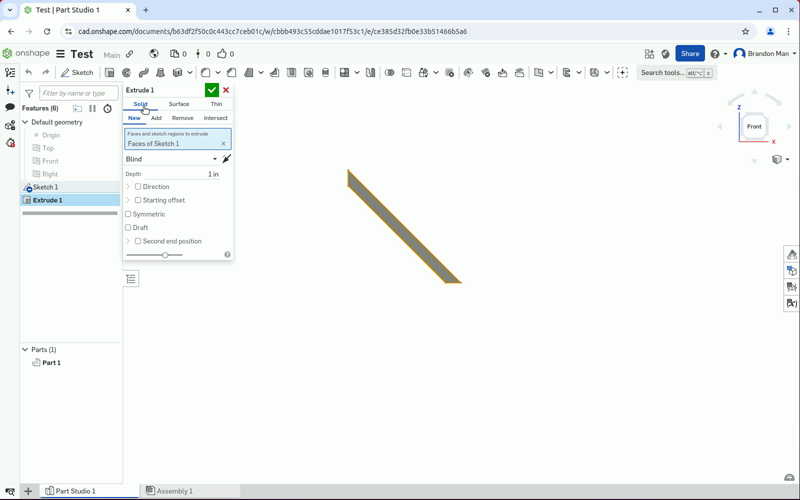
click(143, 106)
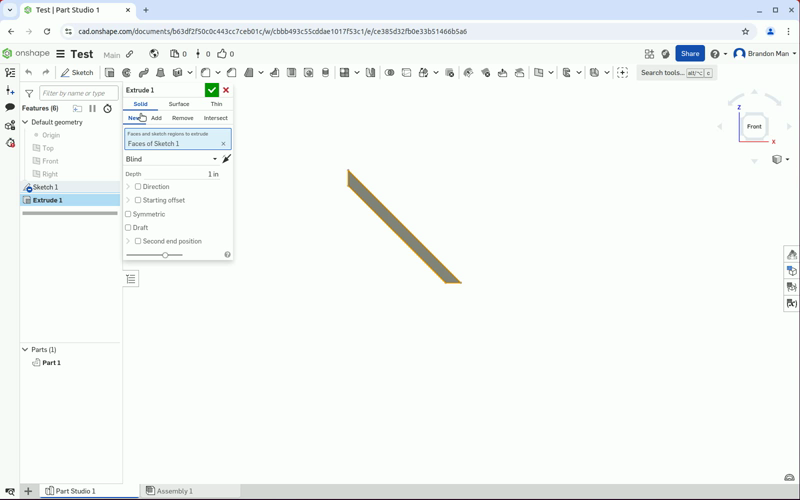
mouse_move(137, 120)
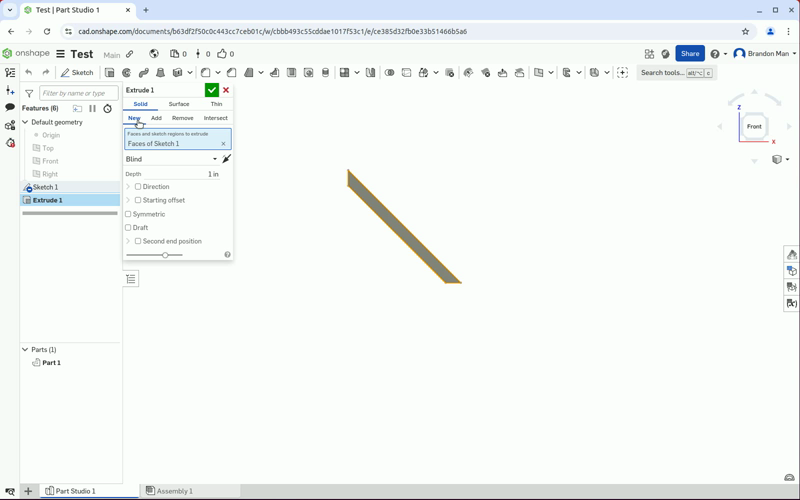
click(137, 120)
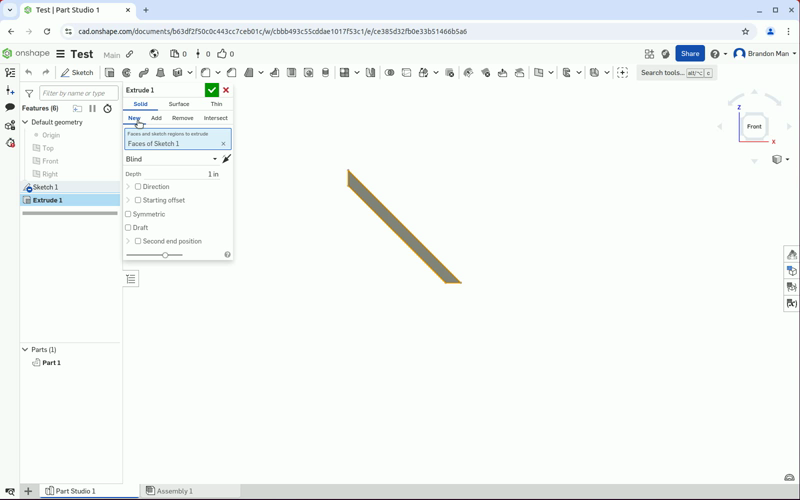
key(tab, 4)
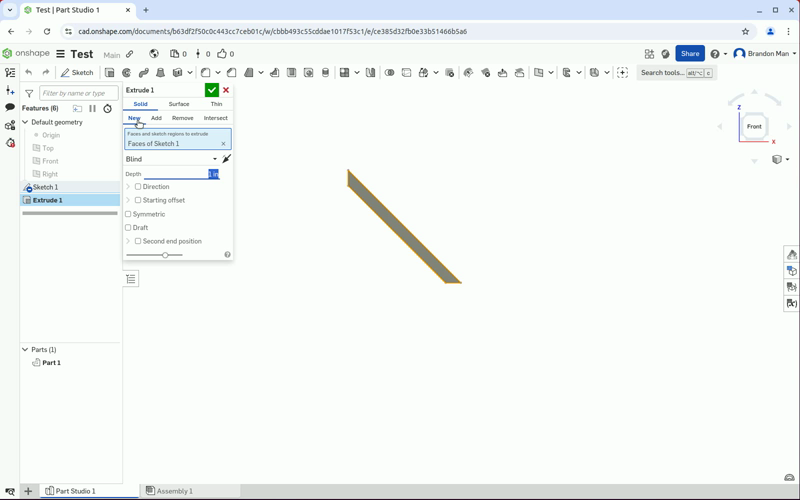
text(2.889)
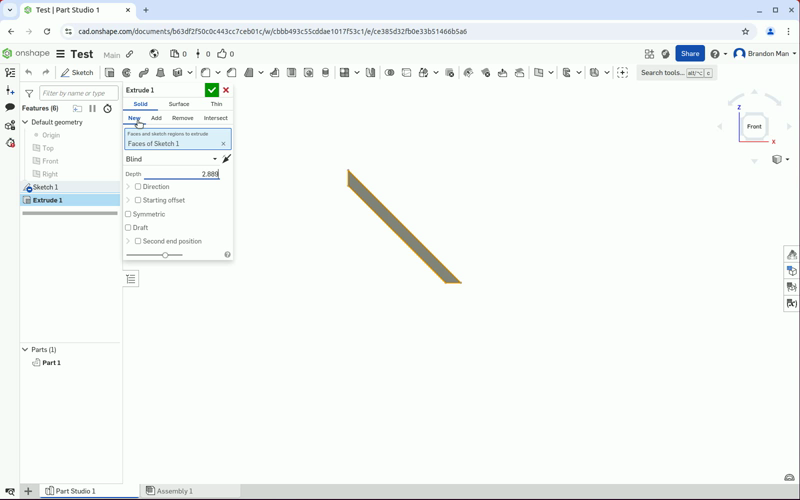
key(enter)
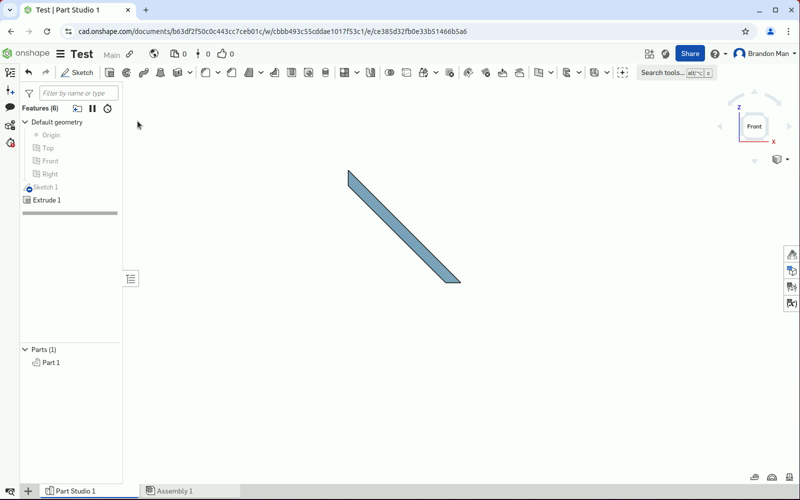
key(shift+h)
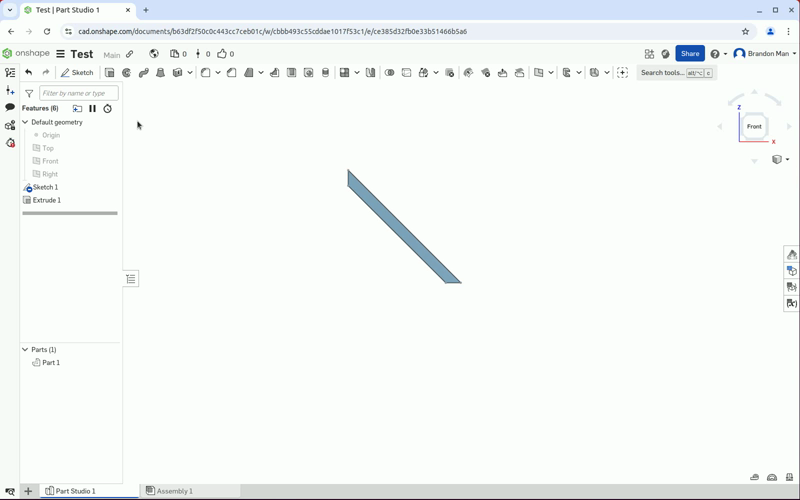
key(shift+h)
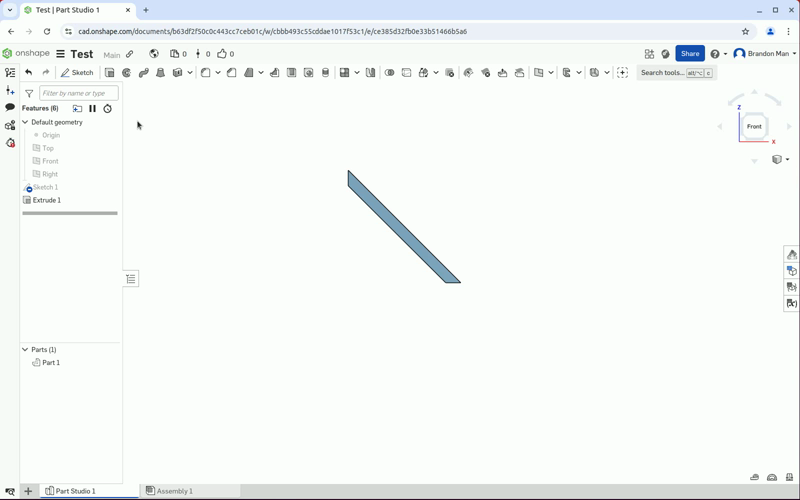
mouse_move(73, 189)
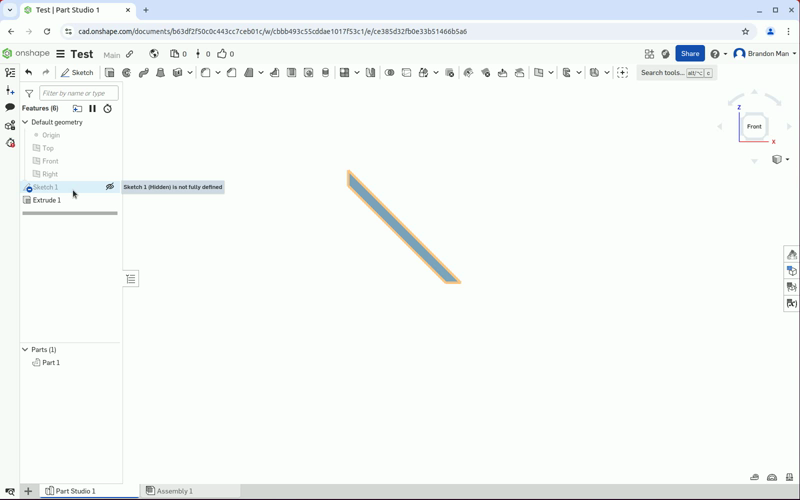
click(73, 189)
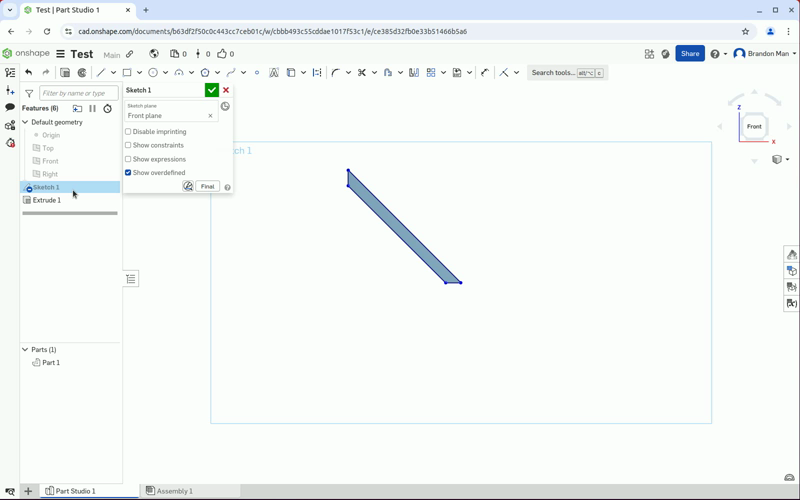
mouse_move(229, 92)
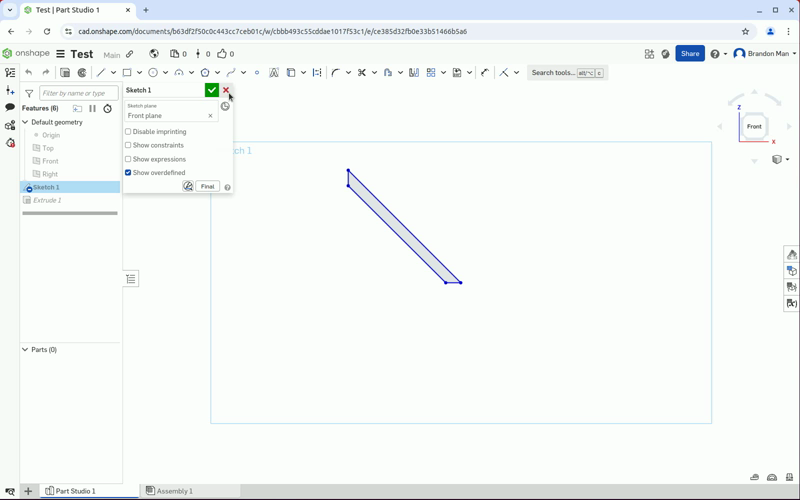
click(229, 92)
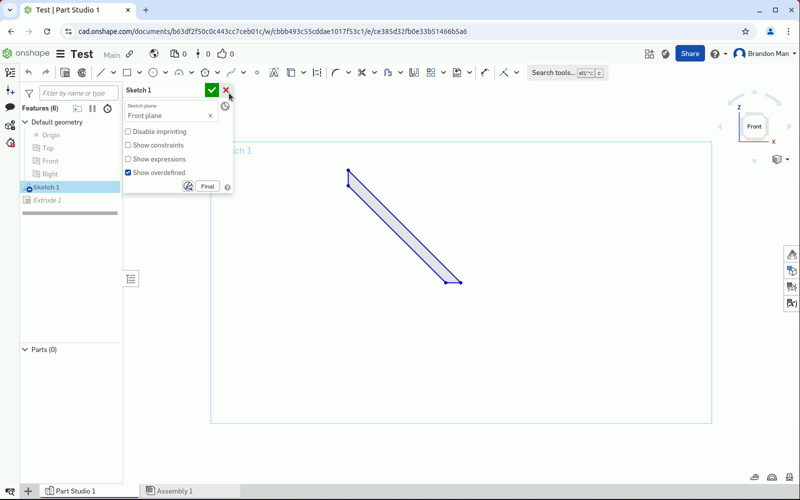
key(shift+s)
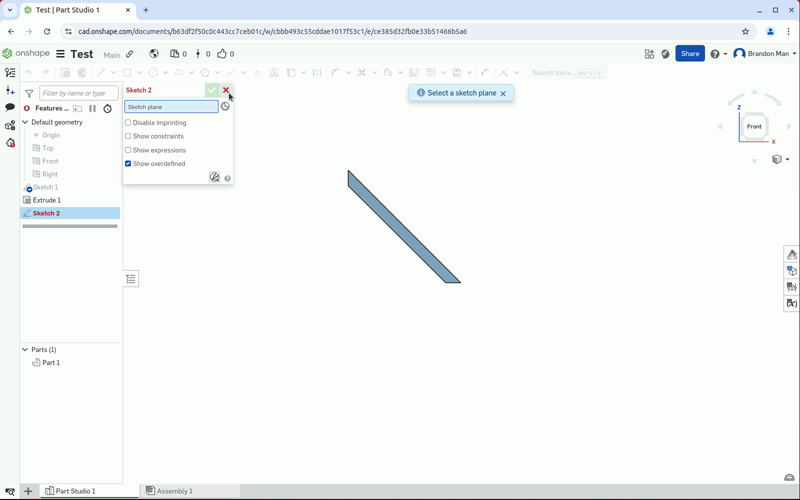
mouse_move(73, 163)
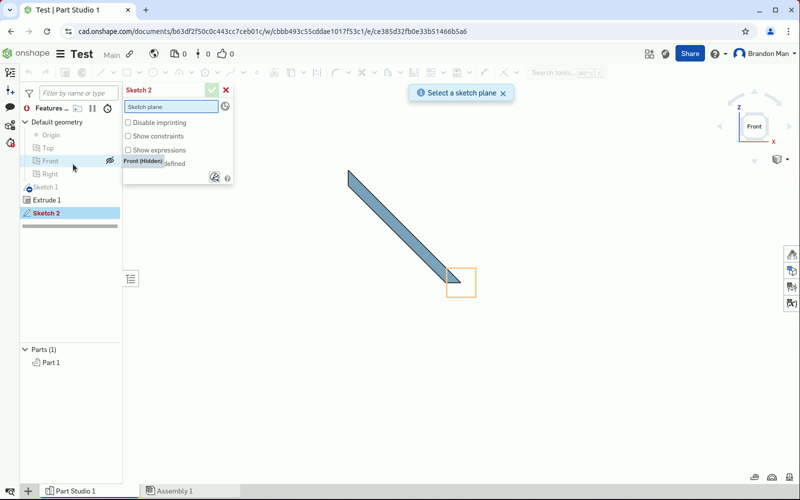
click(73, 163)
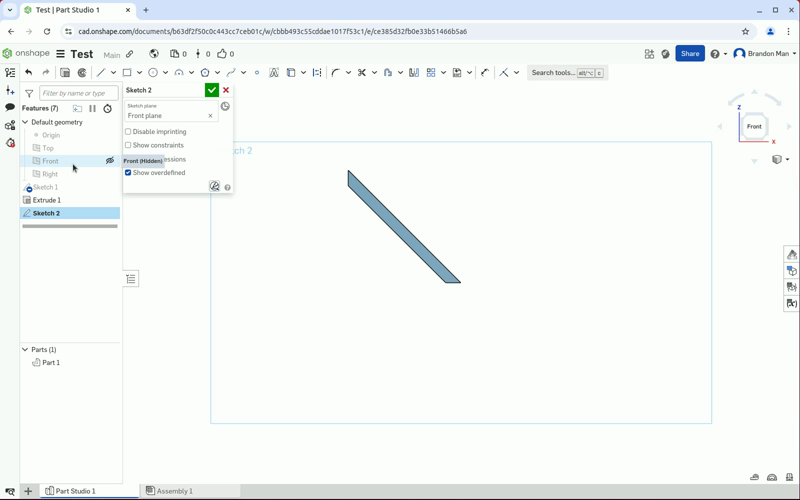
mouse_move(73, 352)
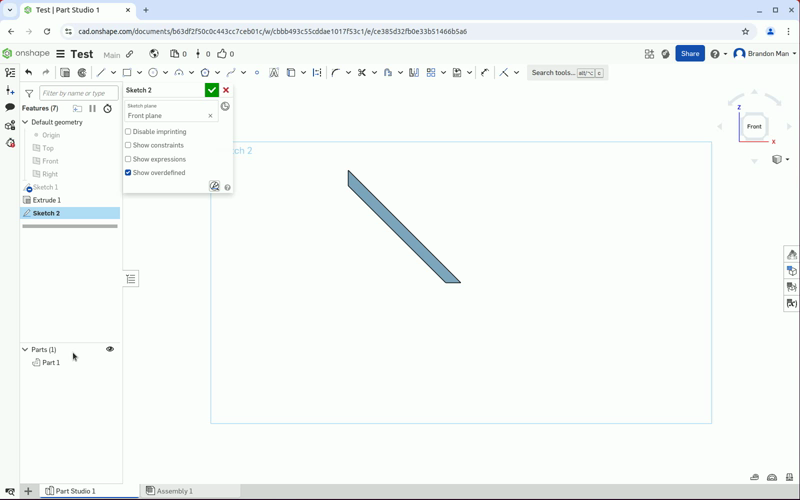
key(y)
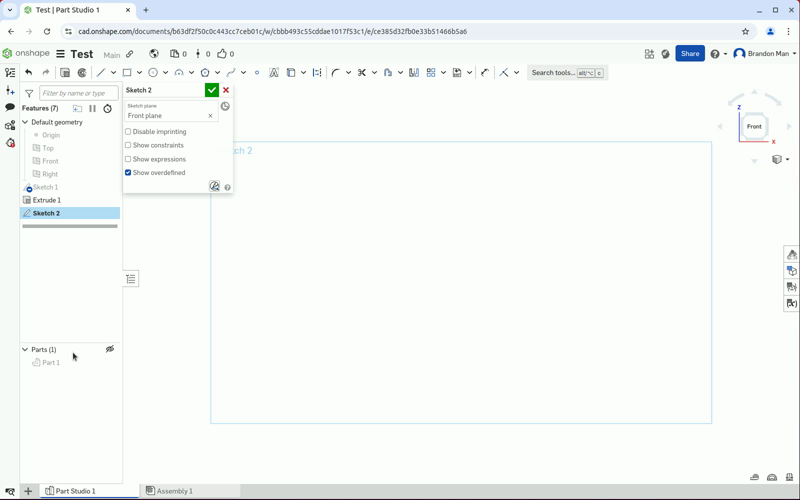
key(l)
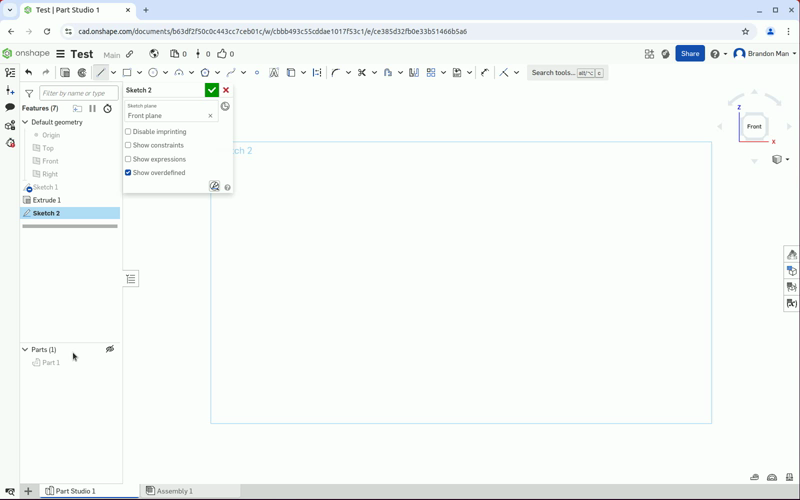
key_down(shift)
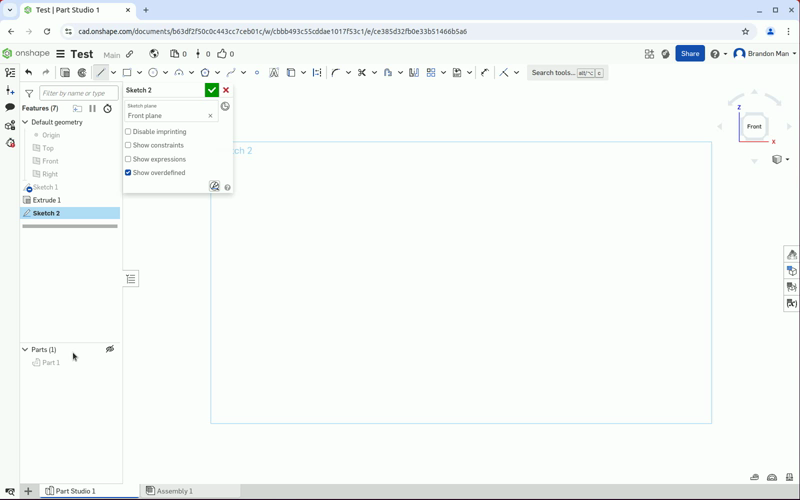
mouse_move(460, 282)
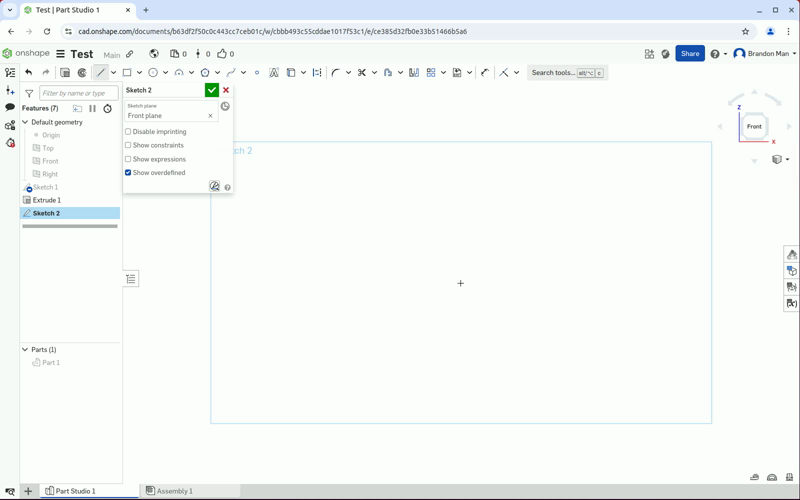
click(460, 282)
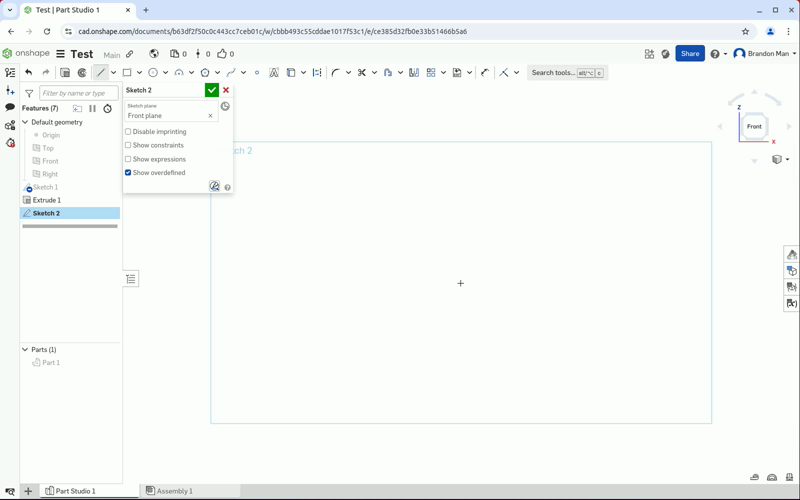
key_up(shift)
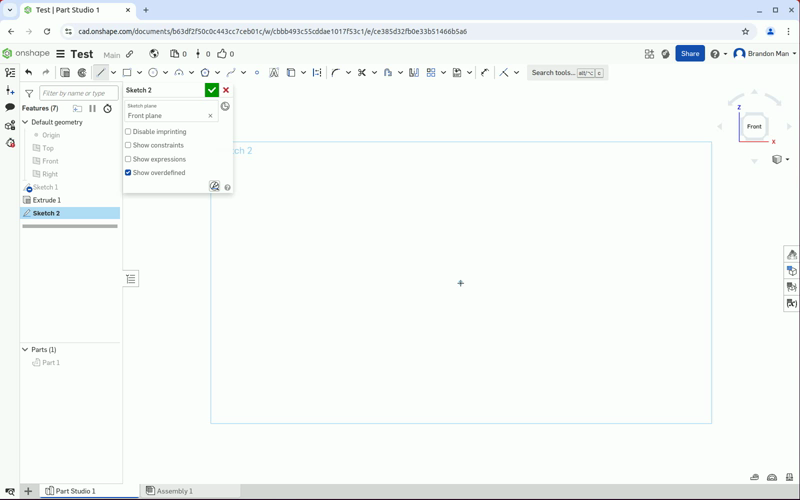
key_down(shift)
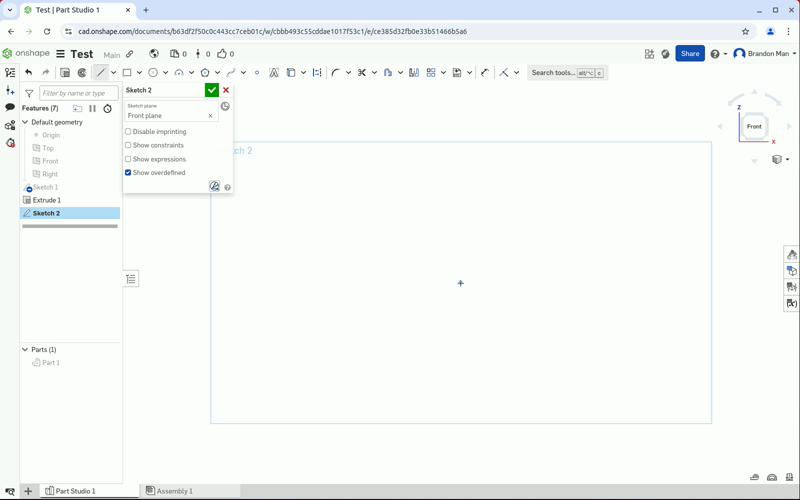
mouse_move(490, 282)
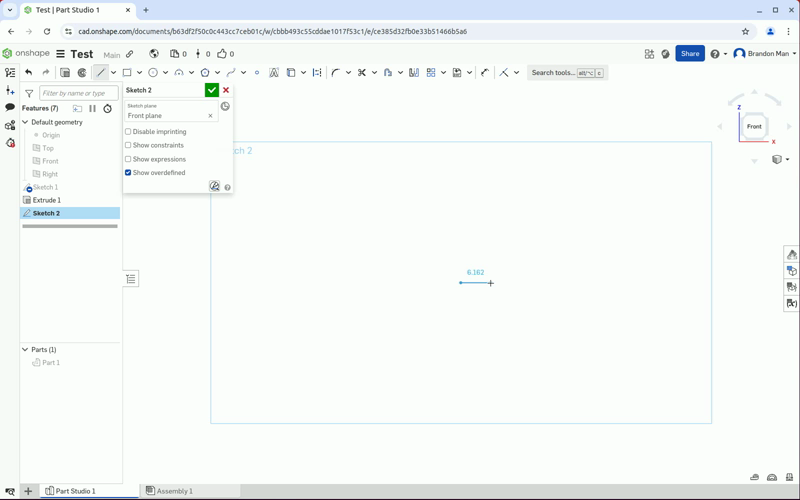
mouse_move(476, 282)
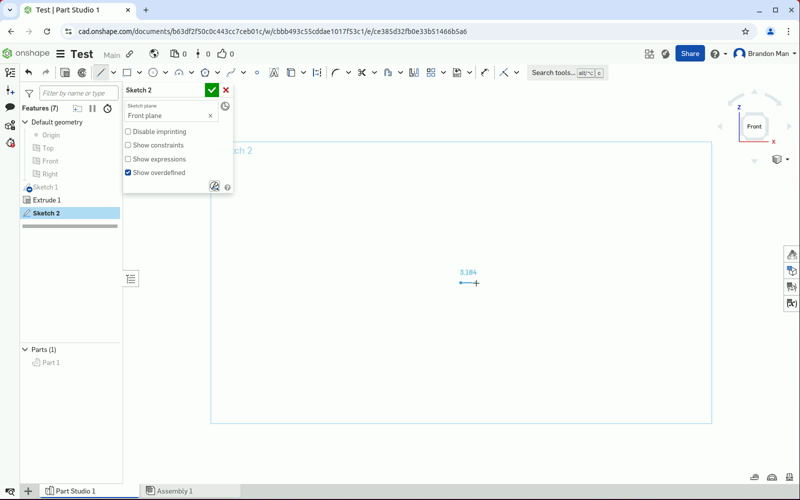
click(476, 282)
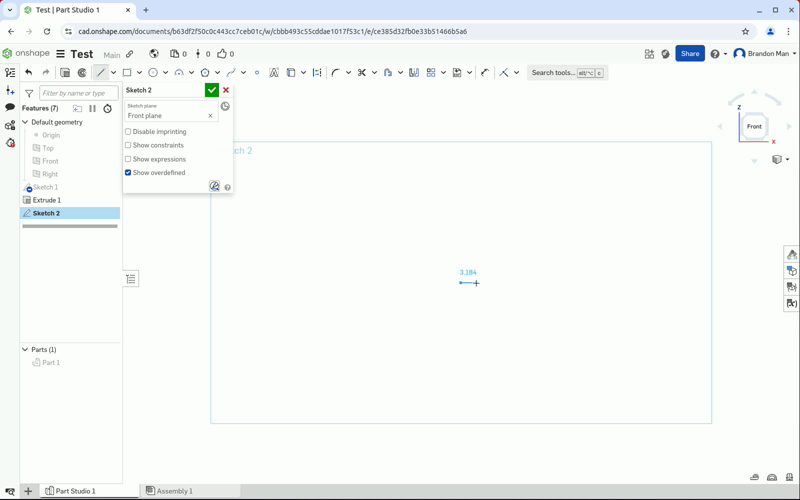
key_up(shift)
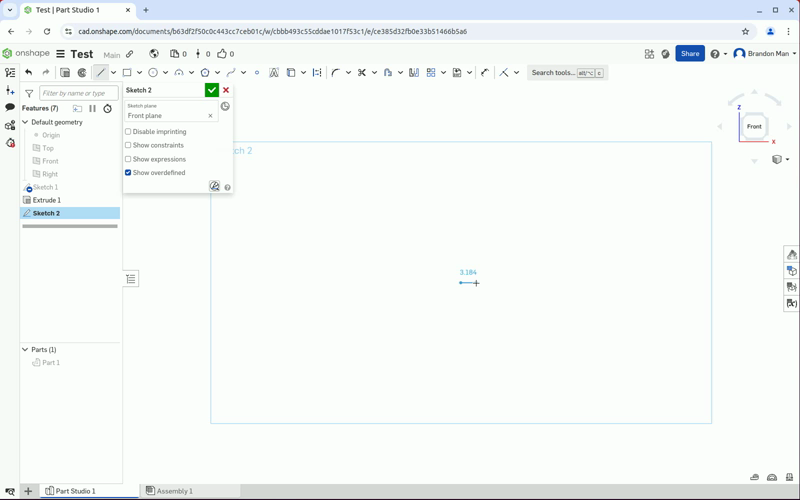
key_down(shift)
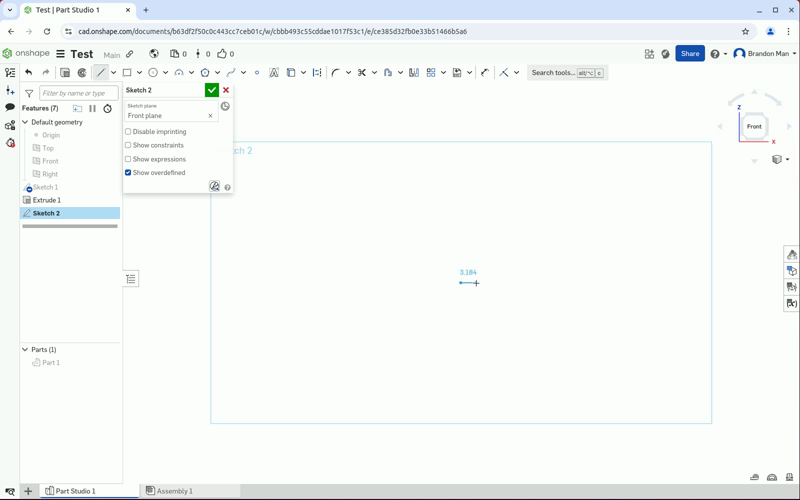
mouse_move(573, 185)
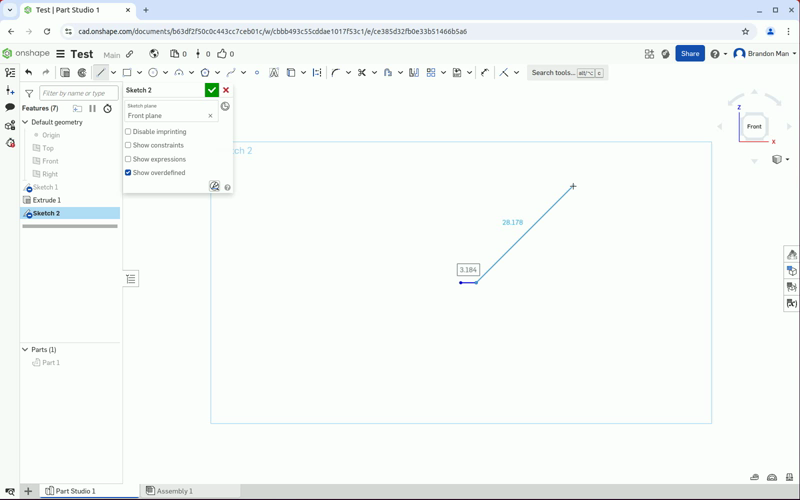
click(573, 185)
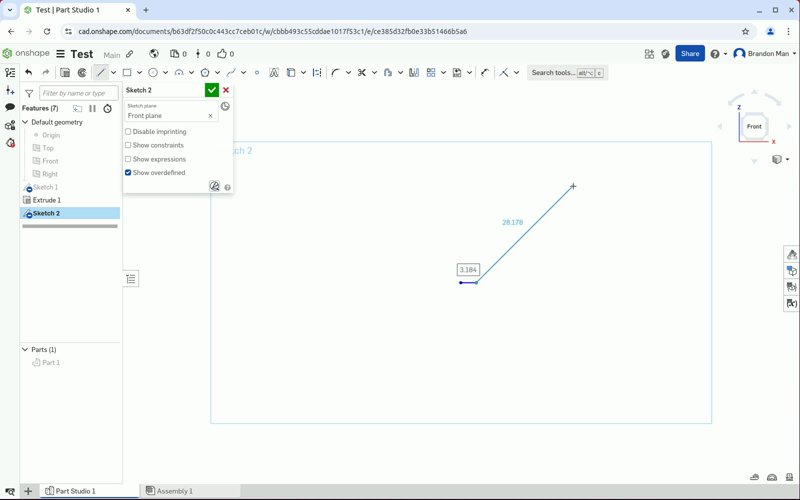
key_up(shift)
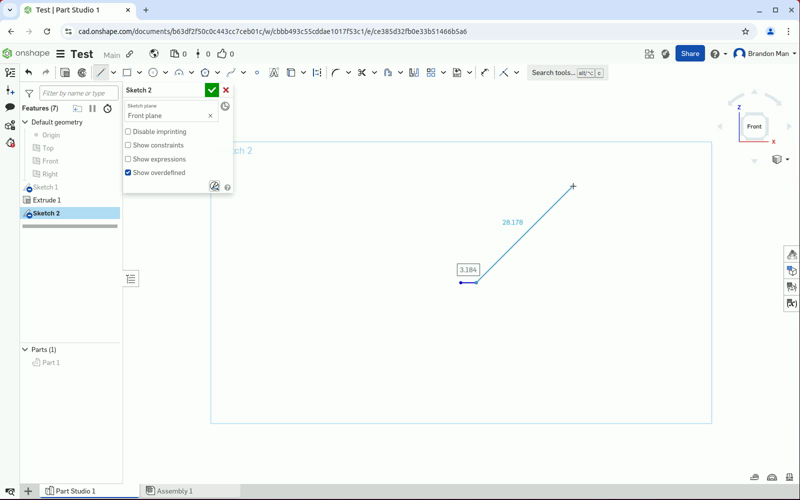
key_down(shift)
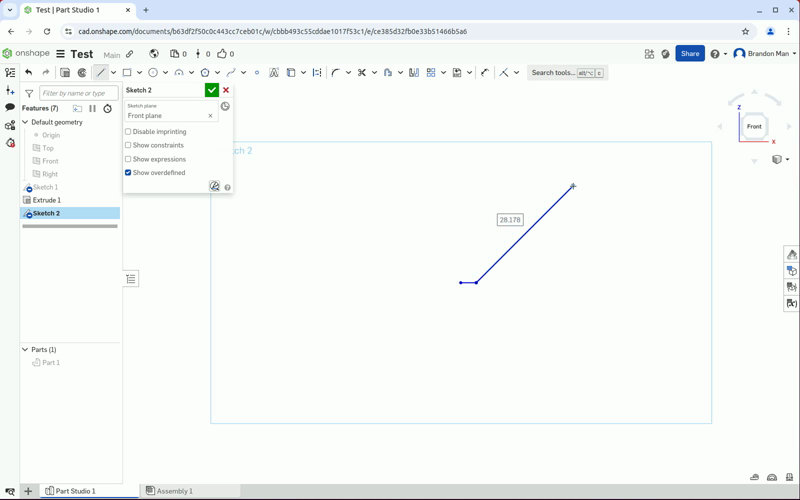
mouse_move(589, 185)
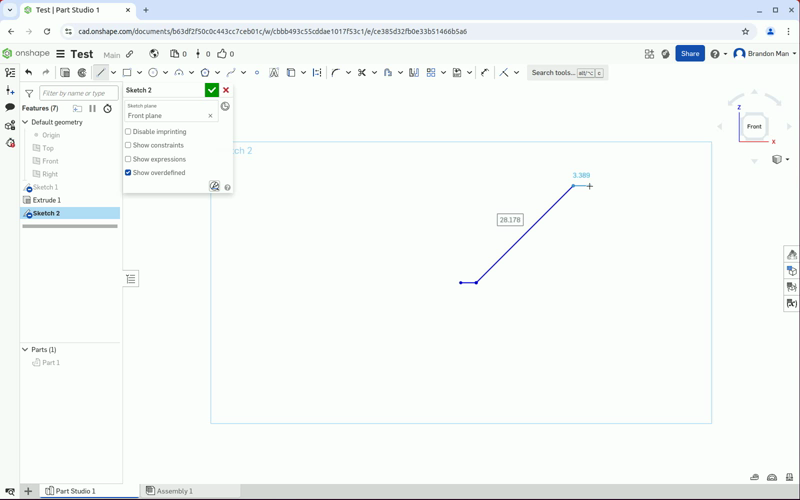
mouse_move(573, 170)
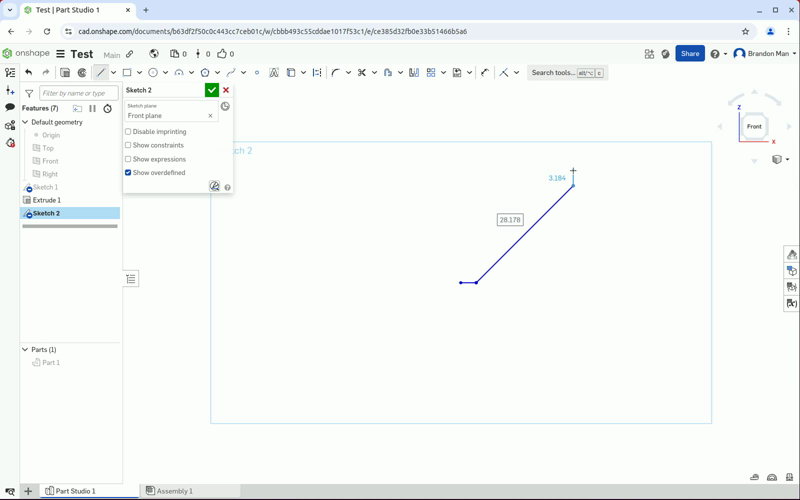
click(573, 170)
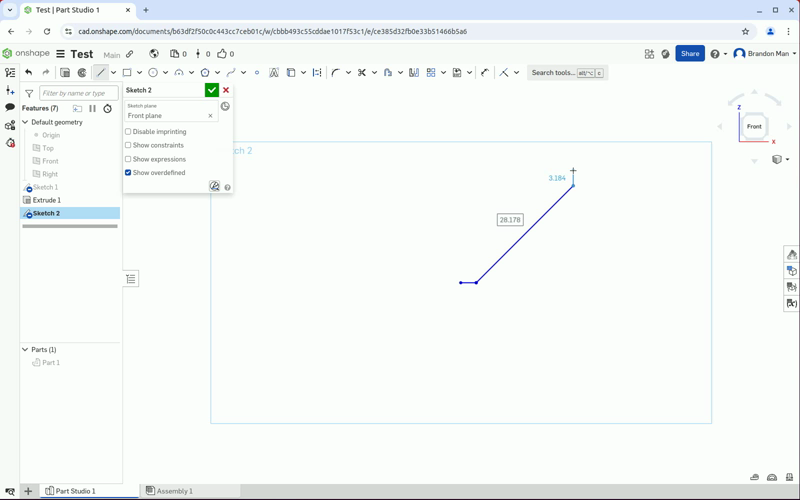
key_up(shift)
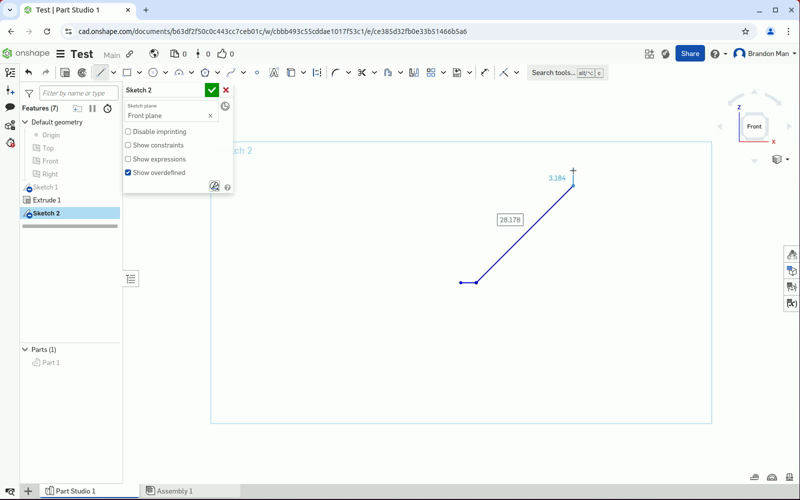
key_down(shift)
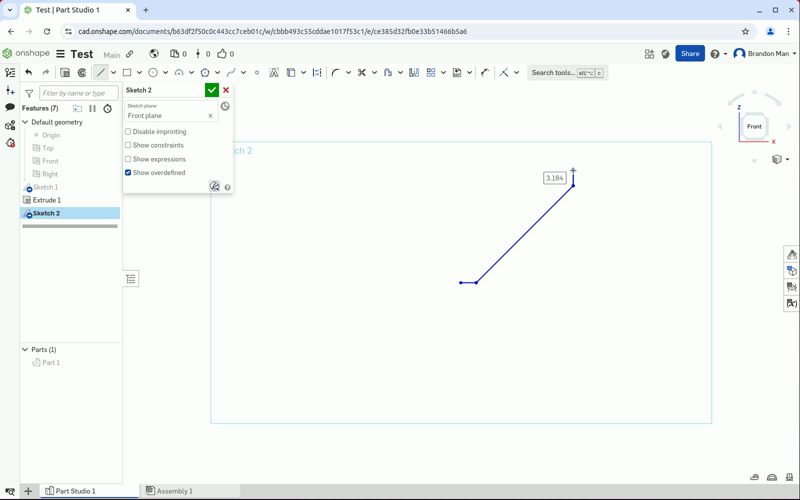
mouse_move(460, 282)
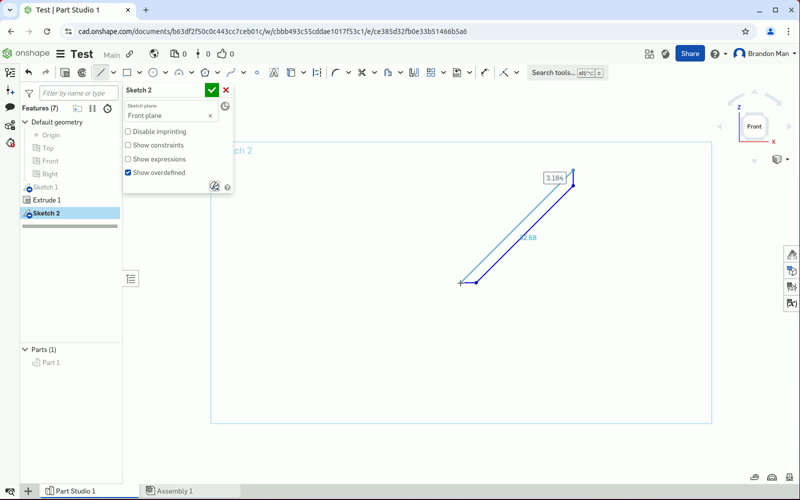
key_up(shift)
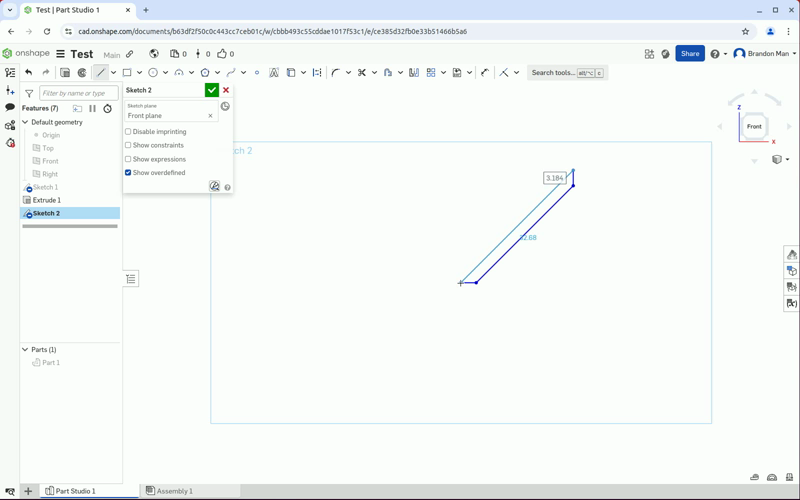
click(460, 282)
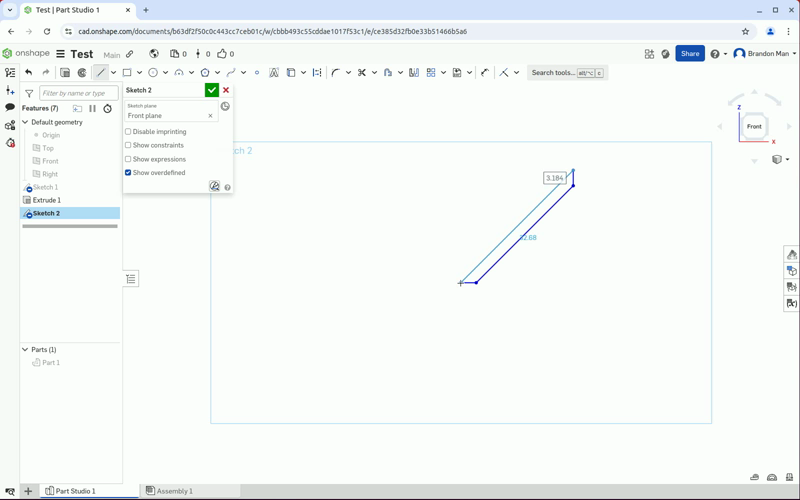
key(esc)
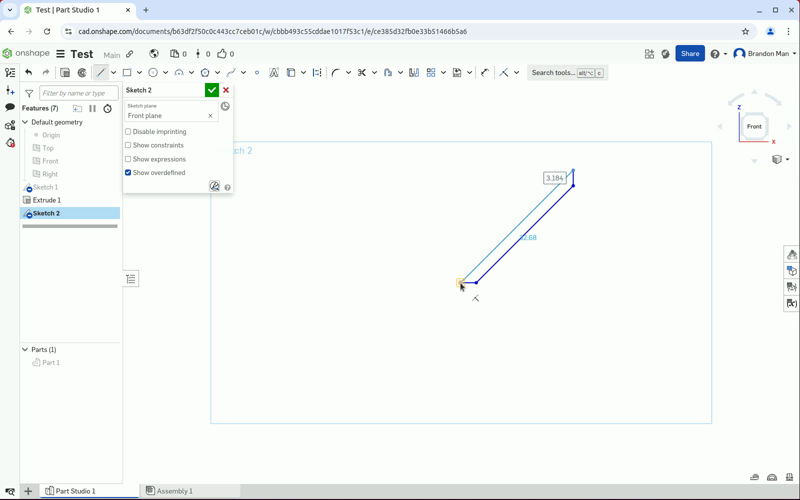
mouse_move(490, 257)
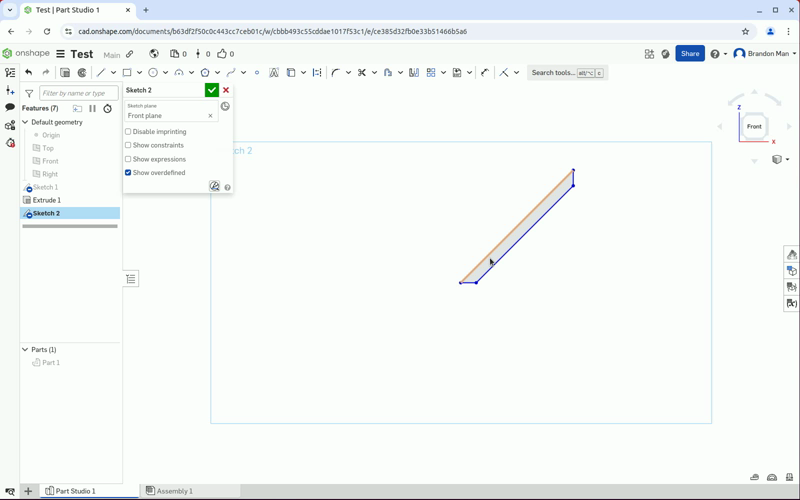
scroll(6)
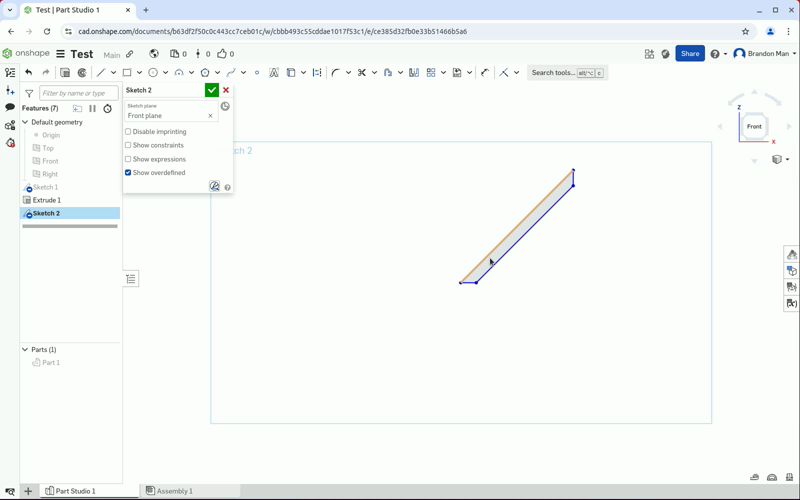
scroll(6)
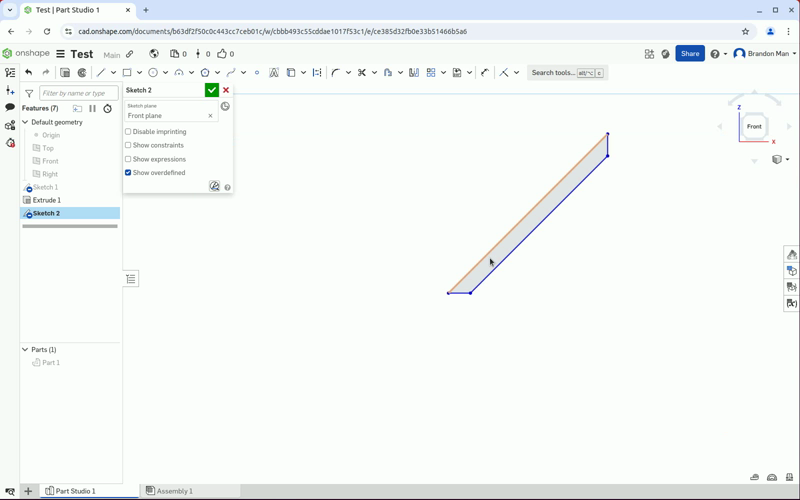
scroll(6)
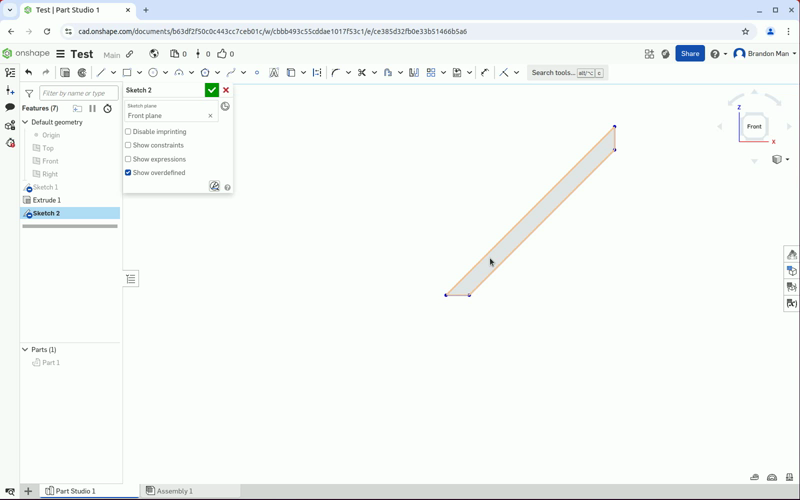
scroll(6)
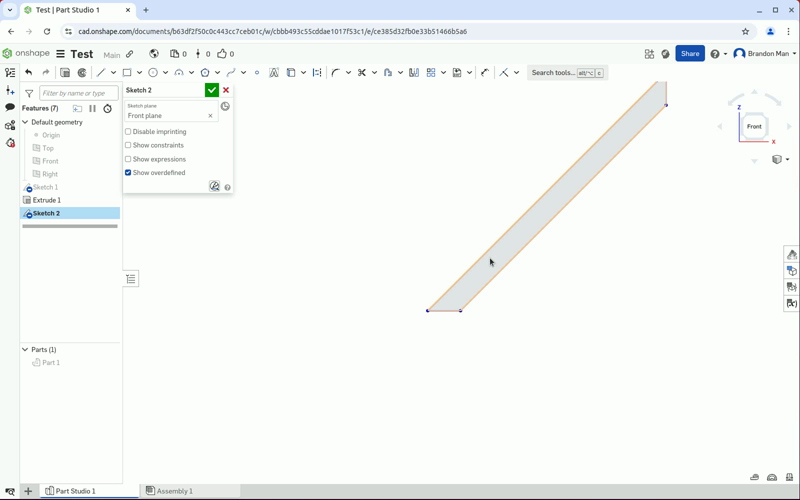
scroll(6)
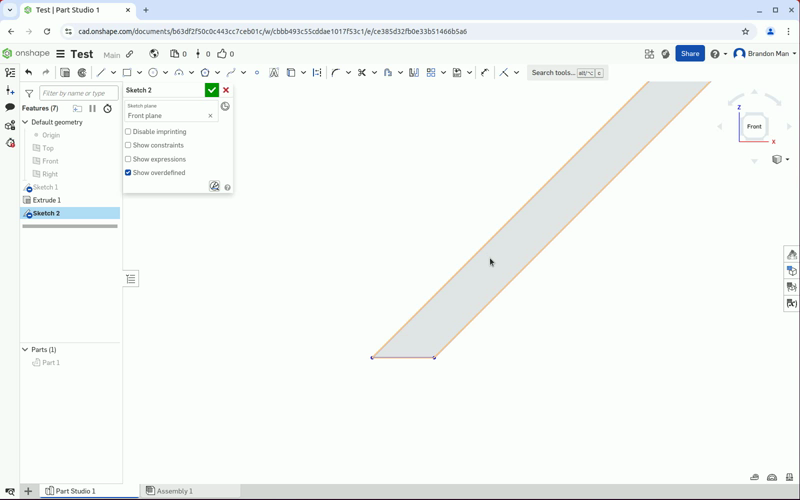
scroll(6)
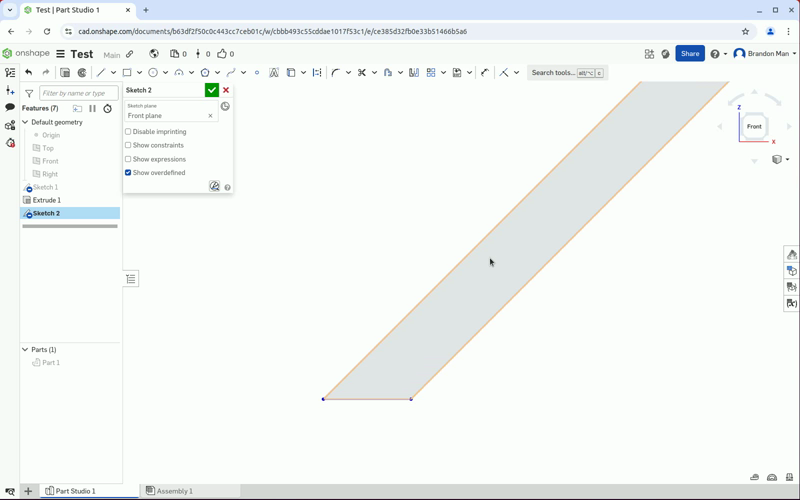
scroll(6)
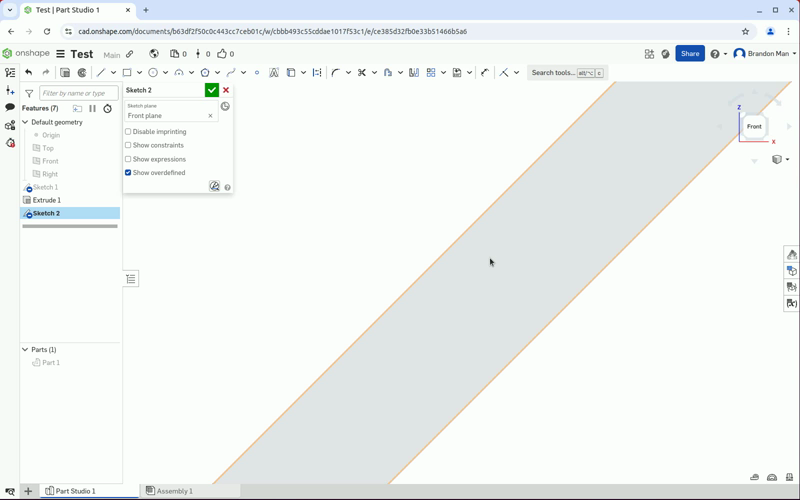
click(490, 257)
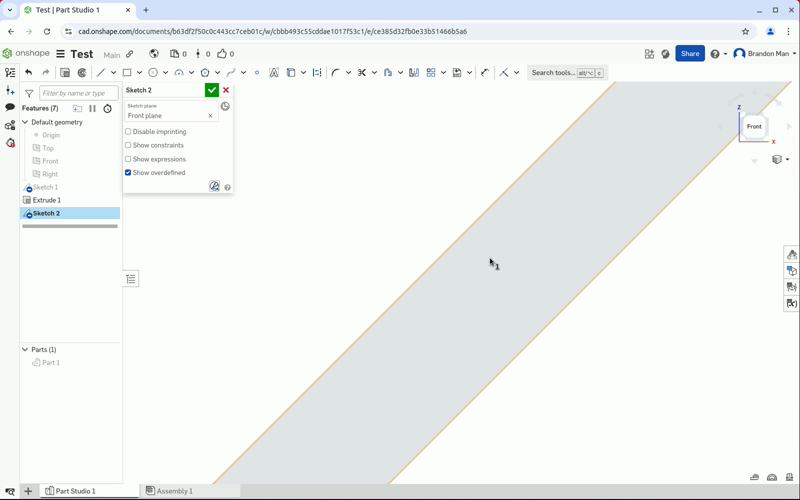
scroll(-6)
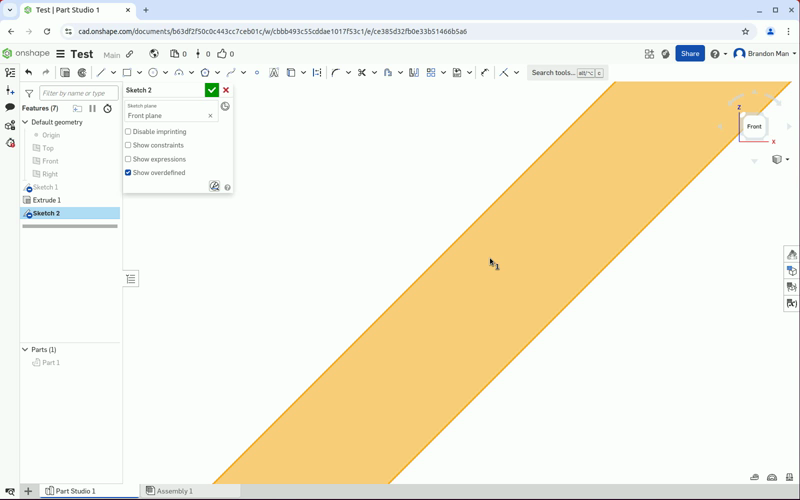
scroll(-6)
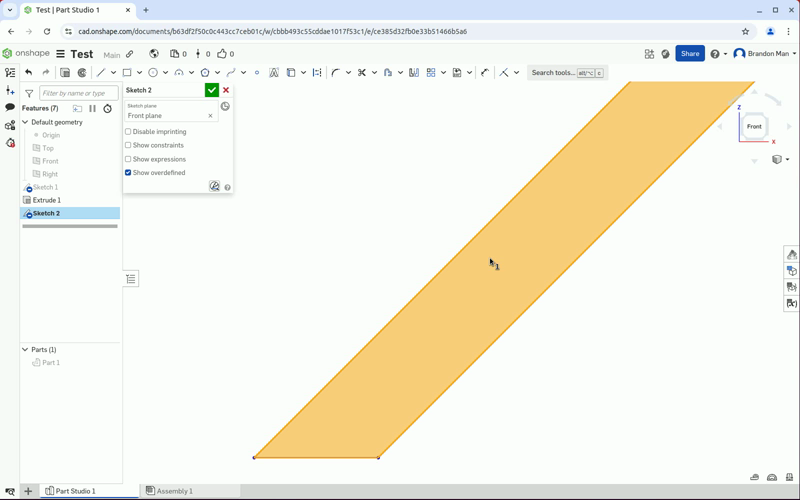
scroll(-6)
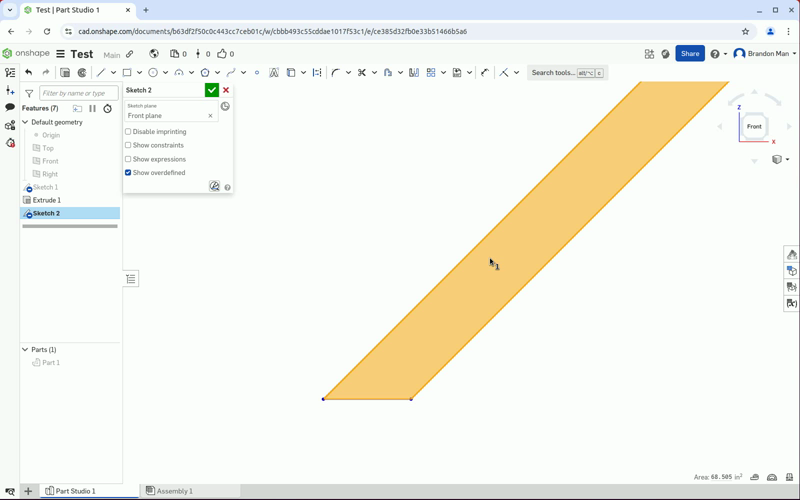
scroll(-6)
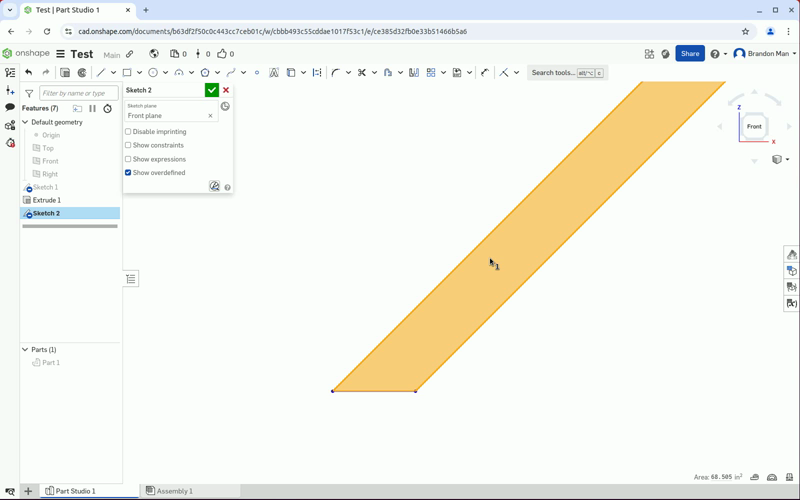
scroll(-6)
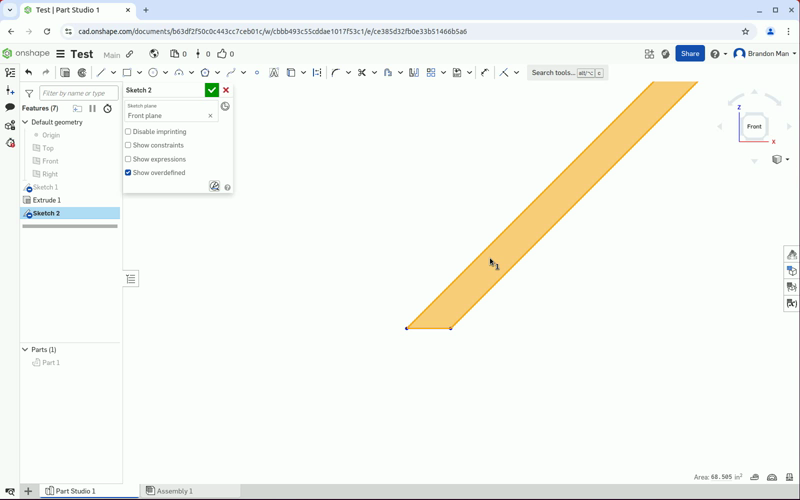
scroll(-6)
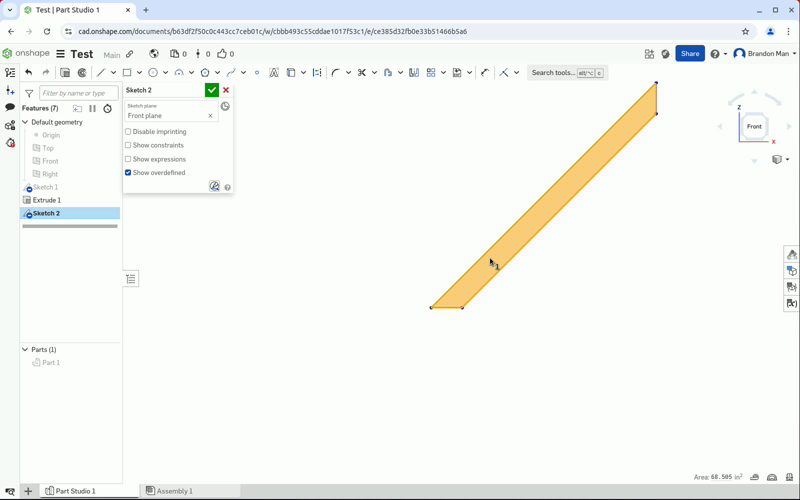
scroll(-6)
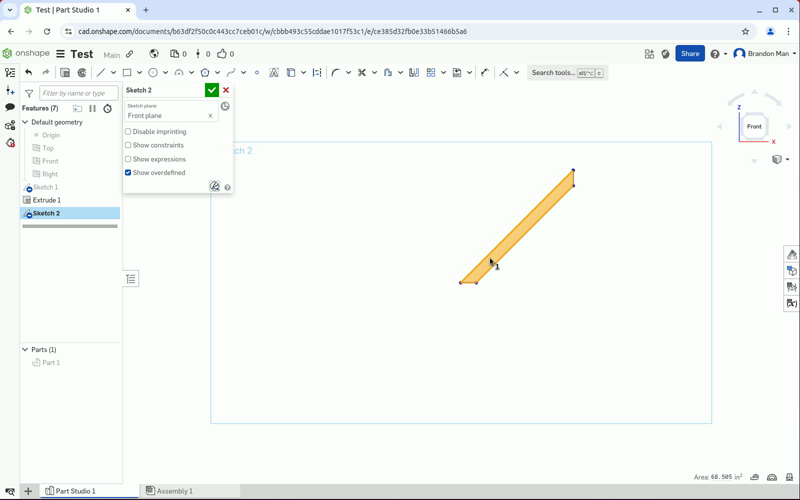
mouse_move(73, 352)
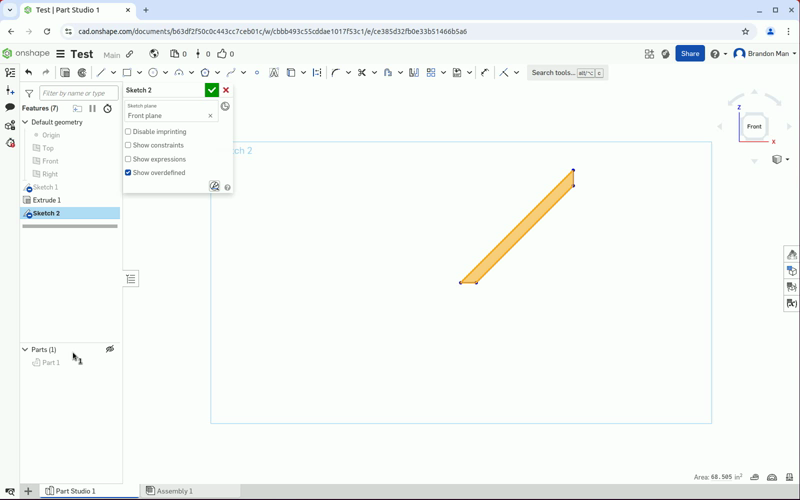
key(shift+y)
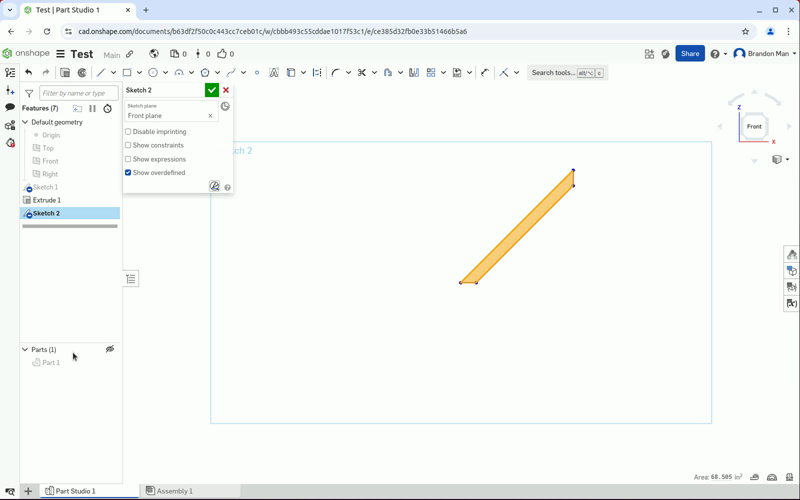
key(shift+e)
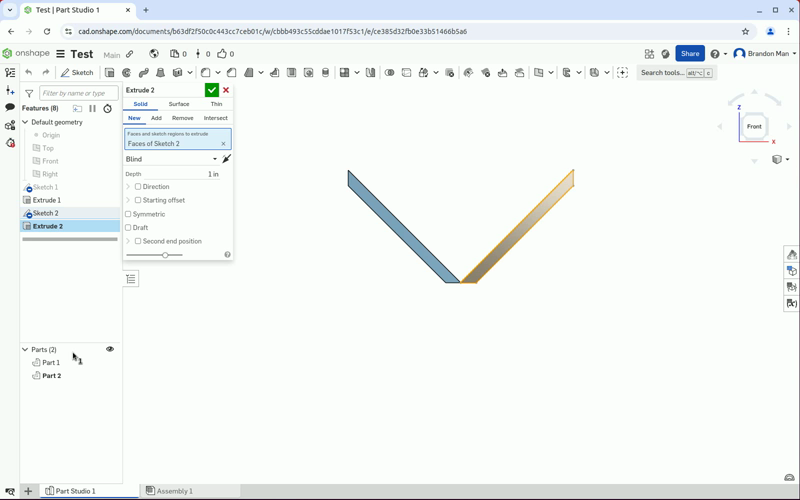
mouse_move(143, 106)
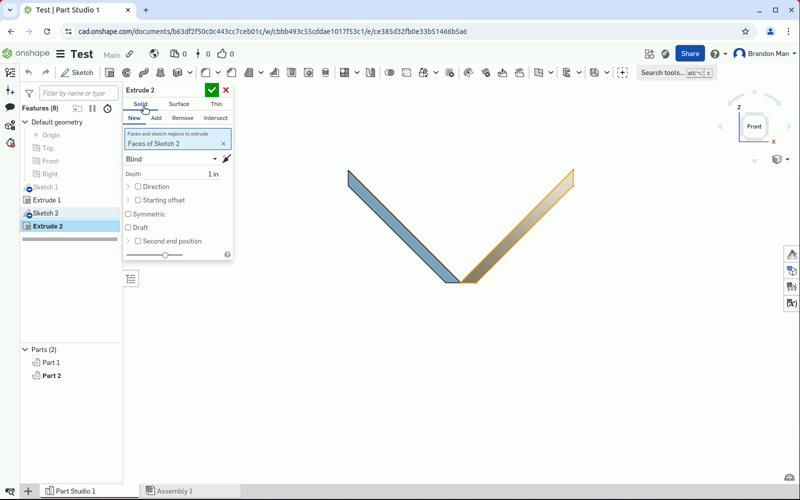
click(143, 106)
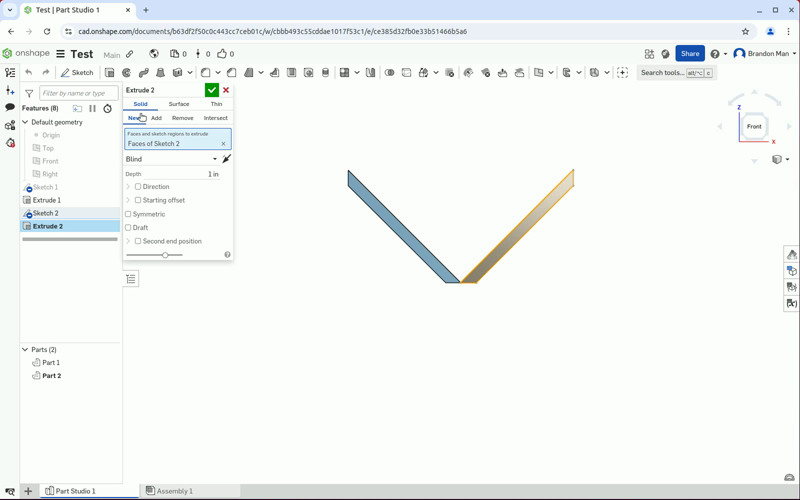
mouse_move(137, 120)
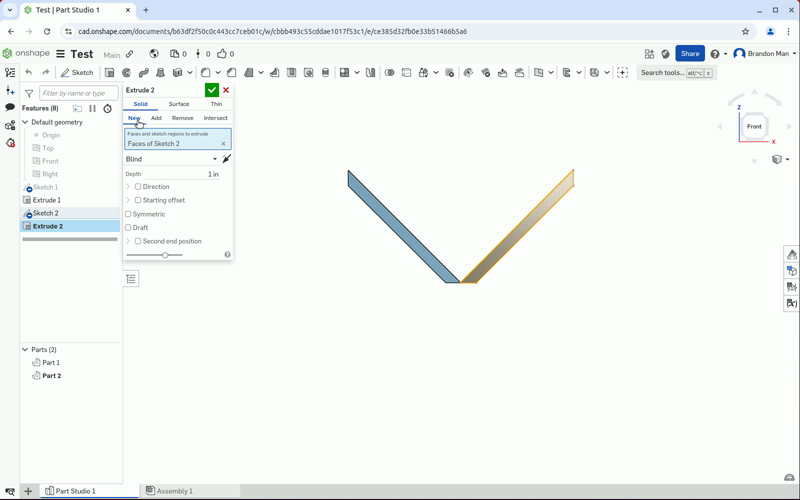
click(137, 120)
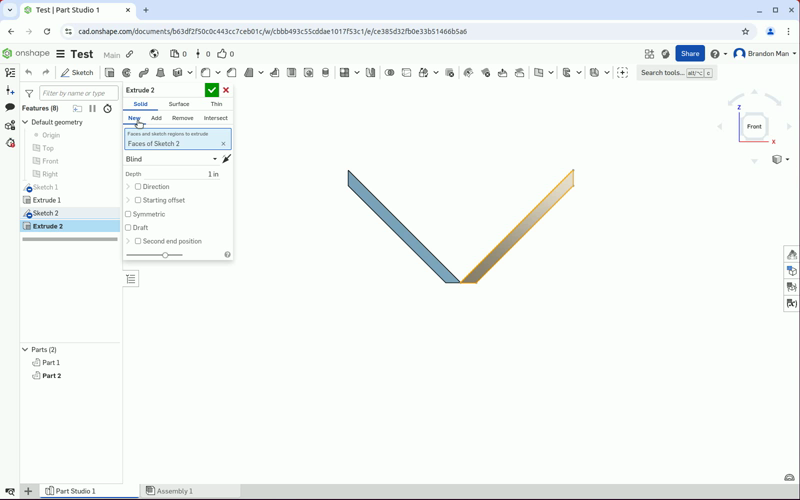
key(tab, 4)
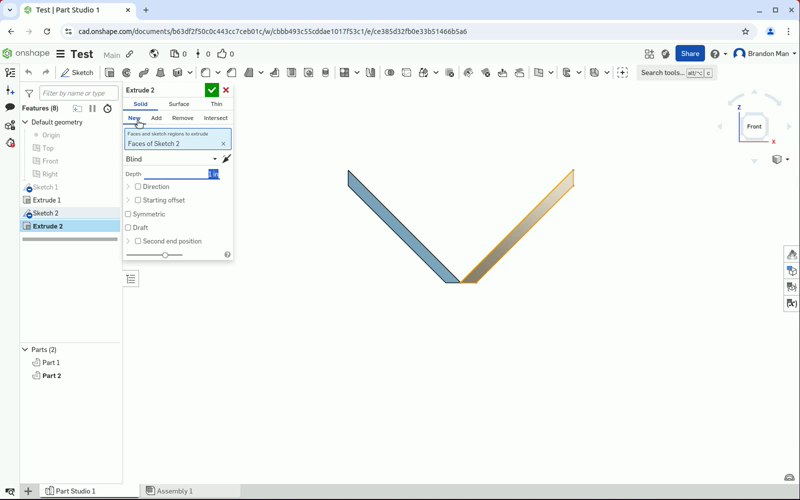
text(2.889)
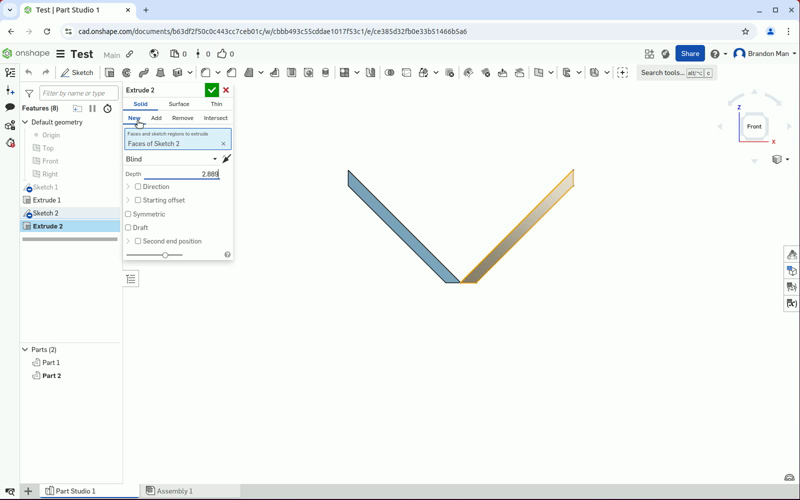
key(enter)
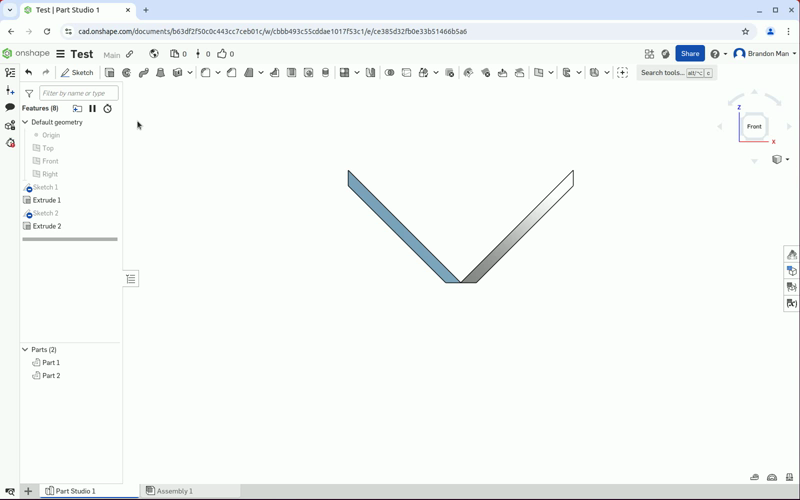
key(shift+h)
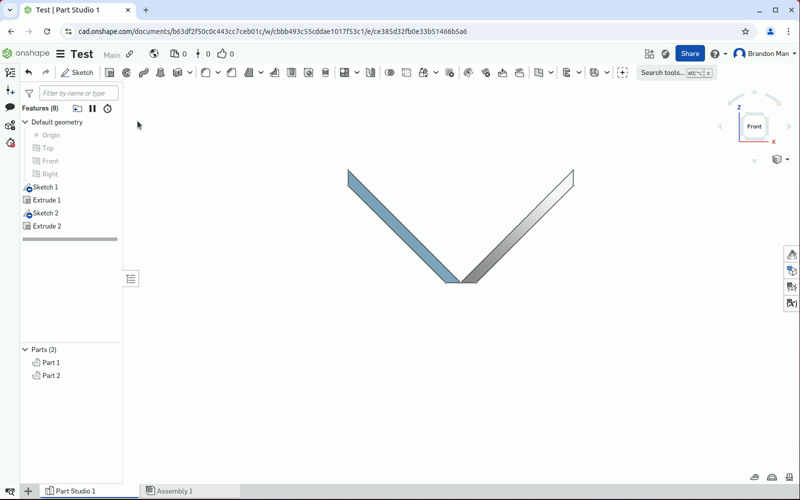
key(shift+h)
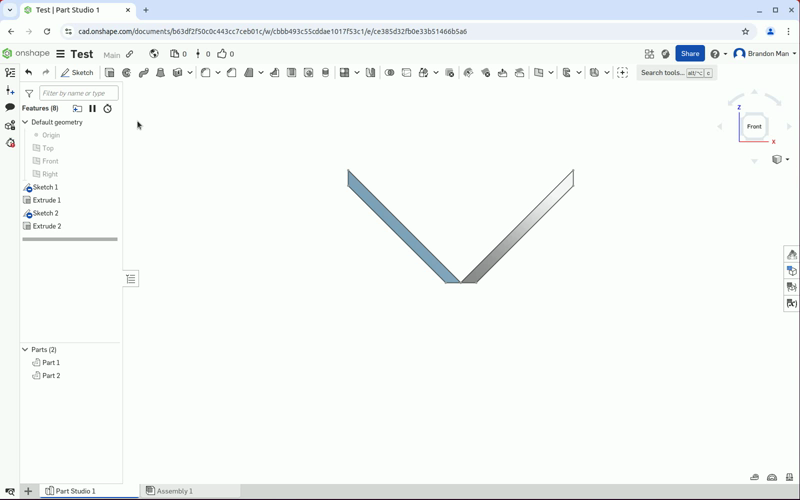
key(shift+7)
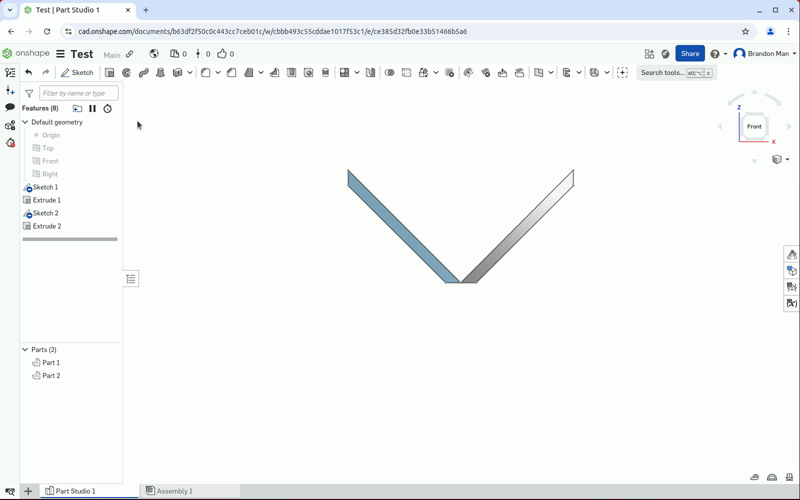
key(left, 2)
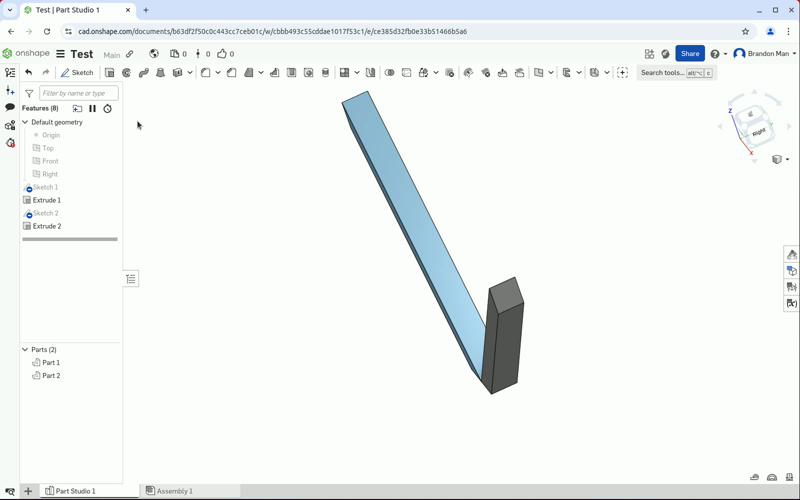
key(down, 2)
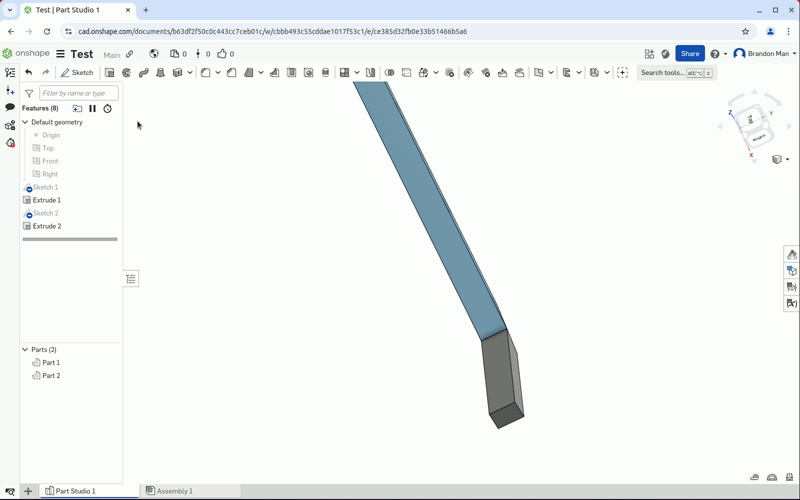
key(up, 2)
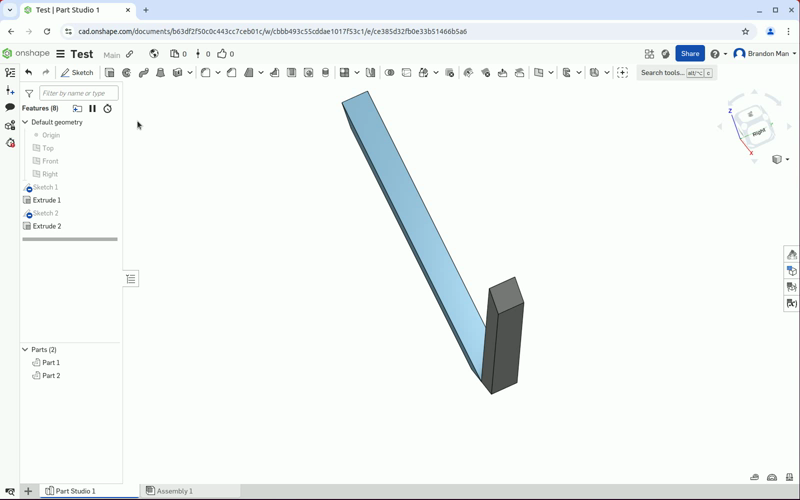
key(right, 2)
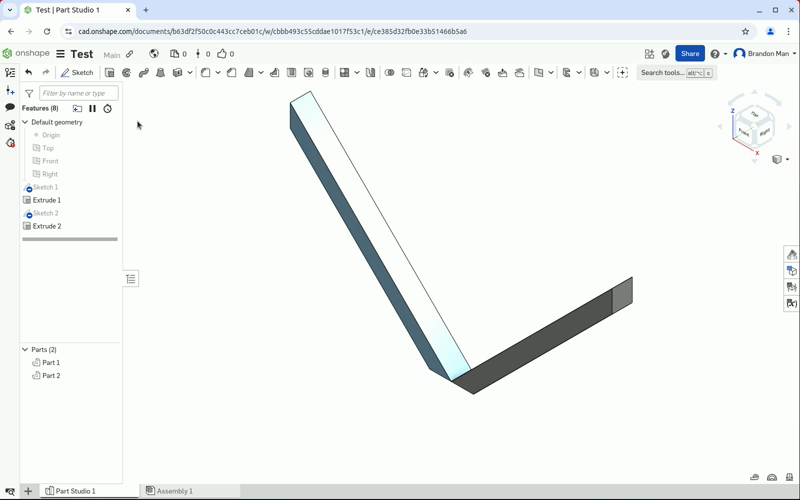
mouse_move(73, 189)
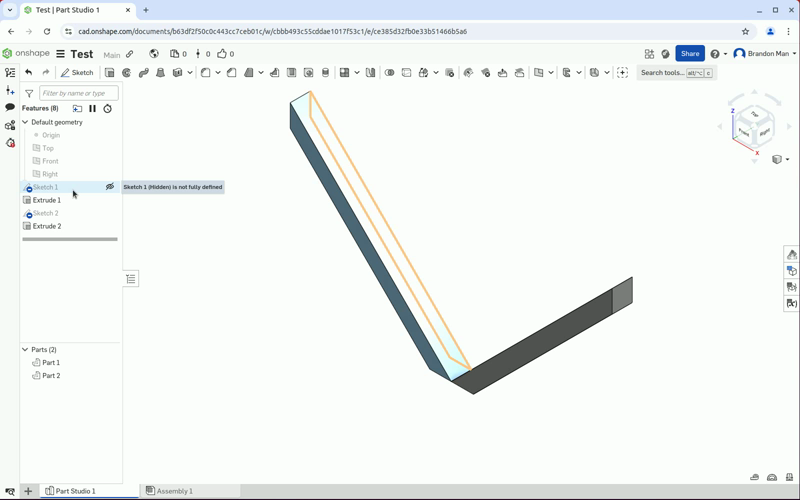
click(73, 189)